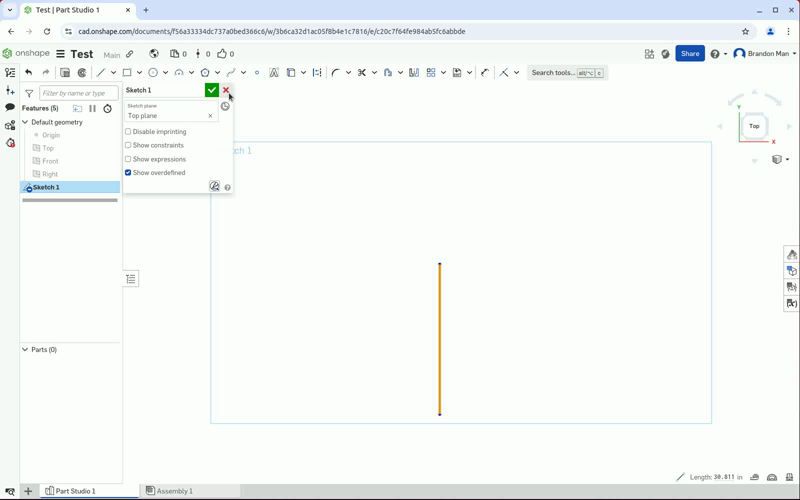
key(shift+h)
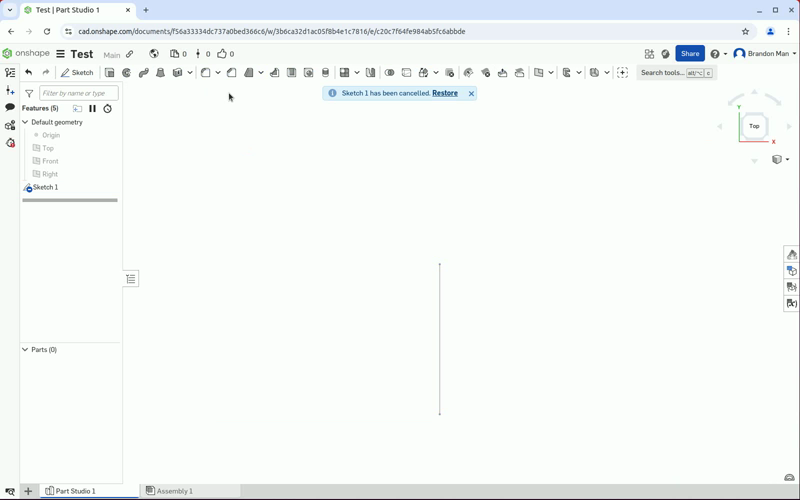
key(shift+s)
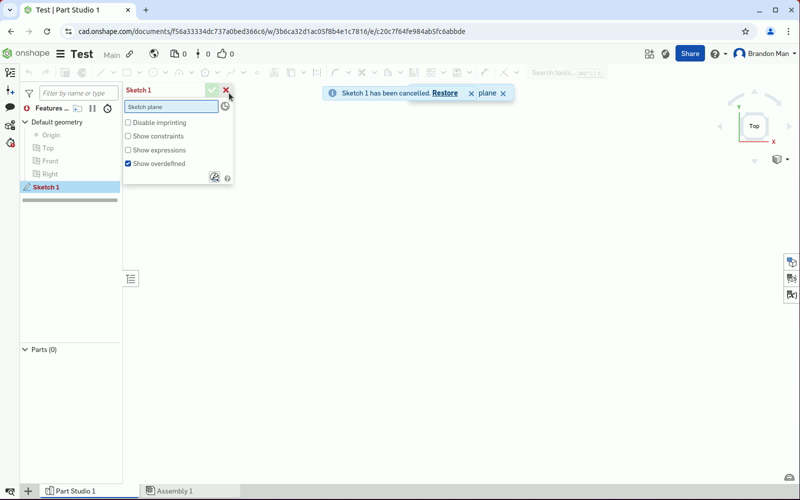
mouse_move(73, 150)
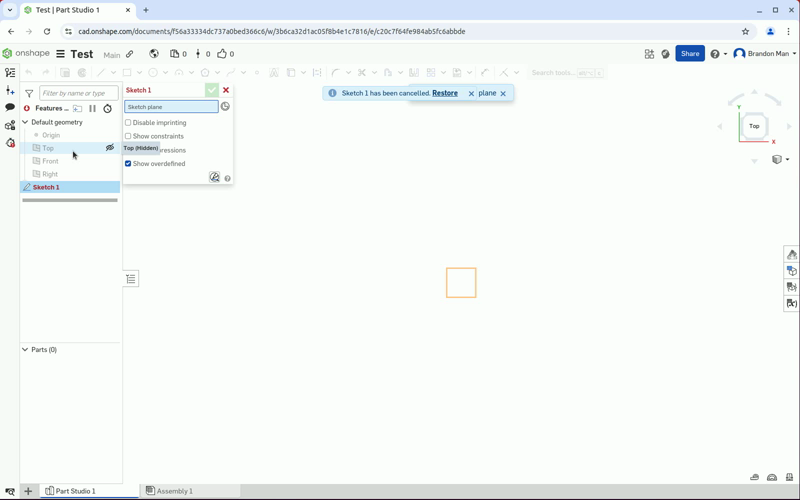
click(73, 150)
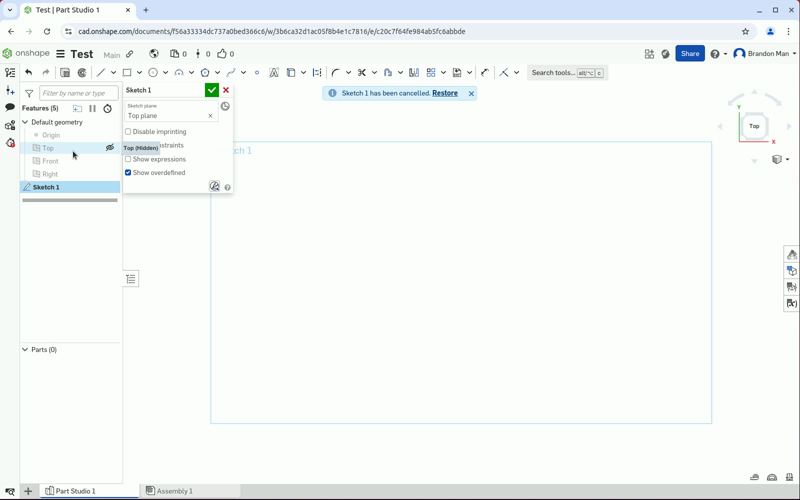
mouse_move(73, 352)
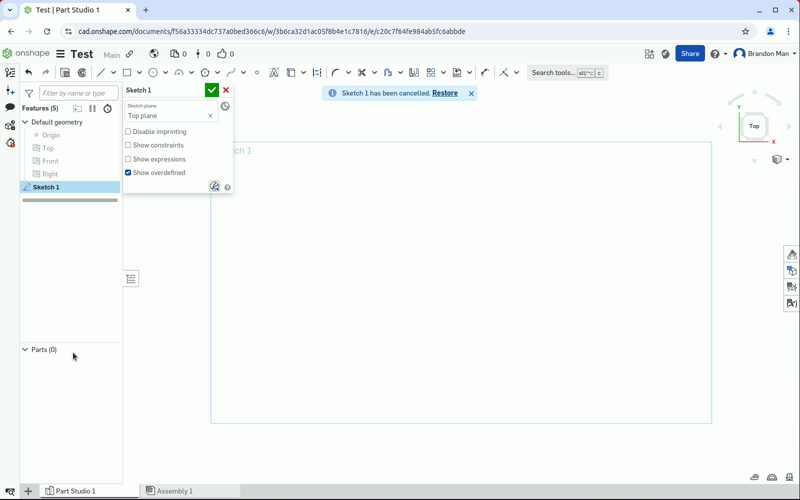
key(y)
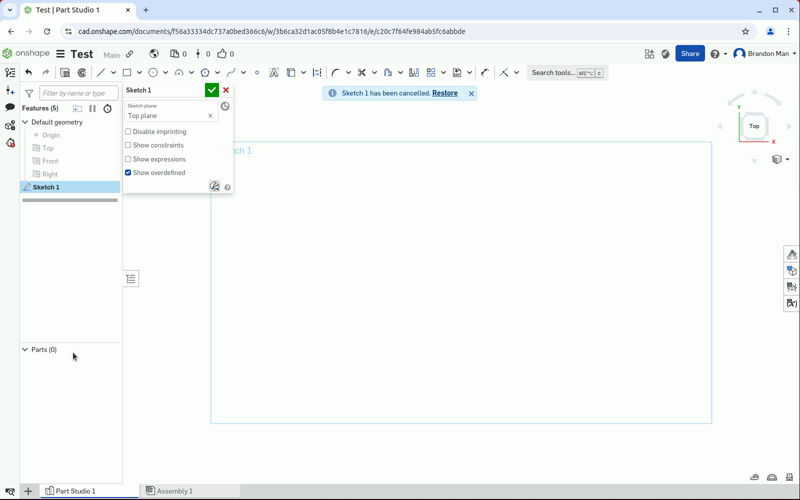
key(c)
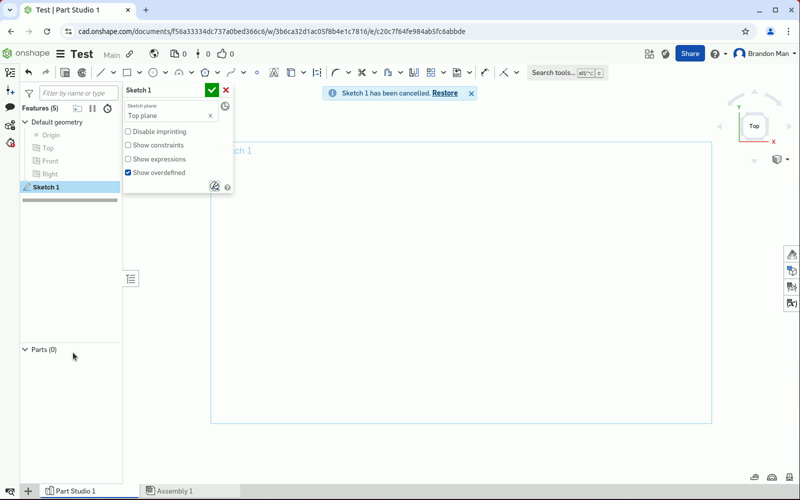
key_down(shift)
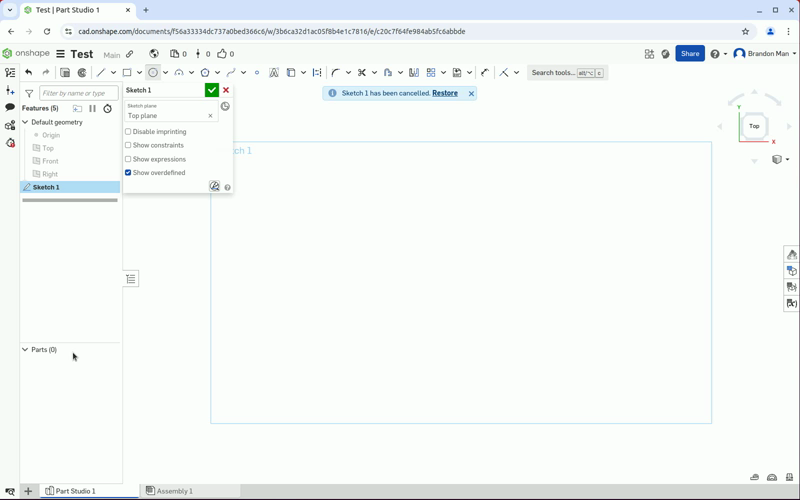
mouse_move(361, 193)
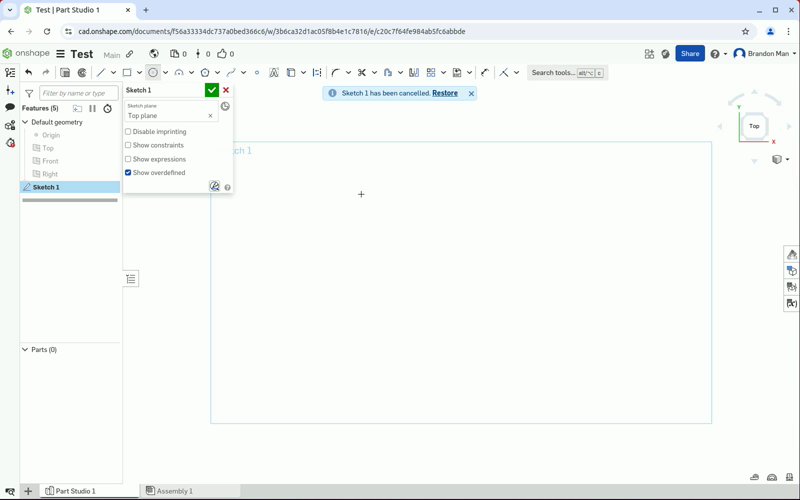
click(361, 193)
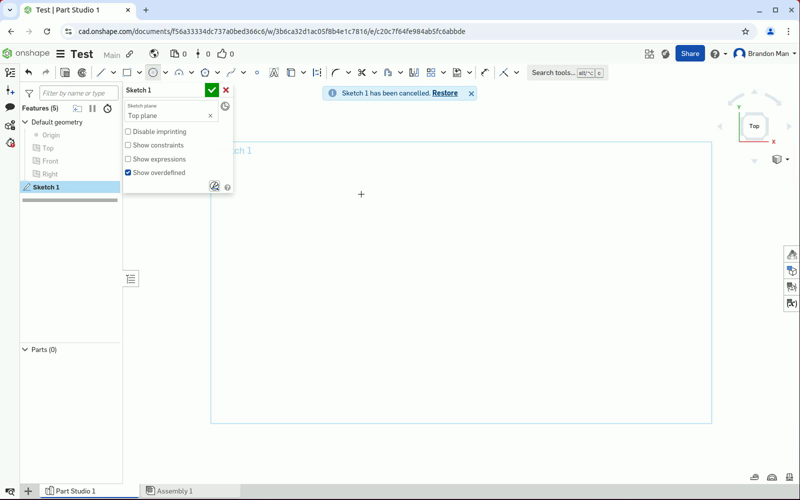
key_up(shift)
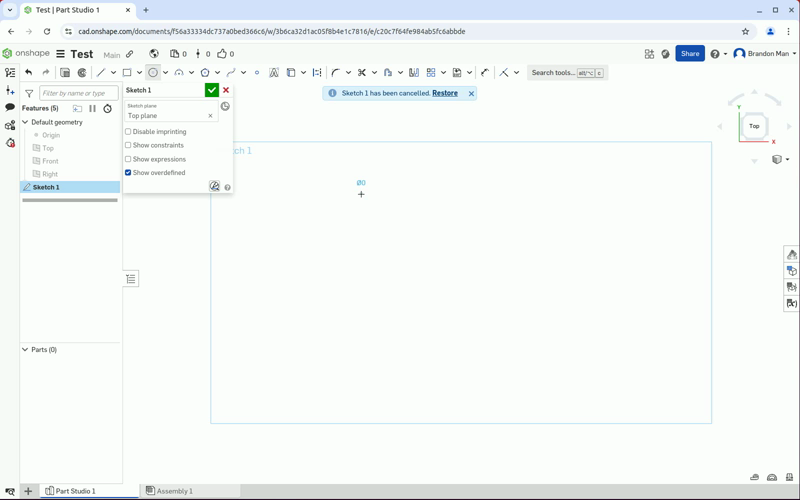
mouse_move(384, 193)
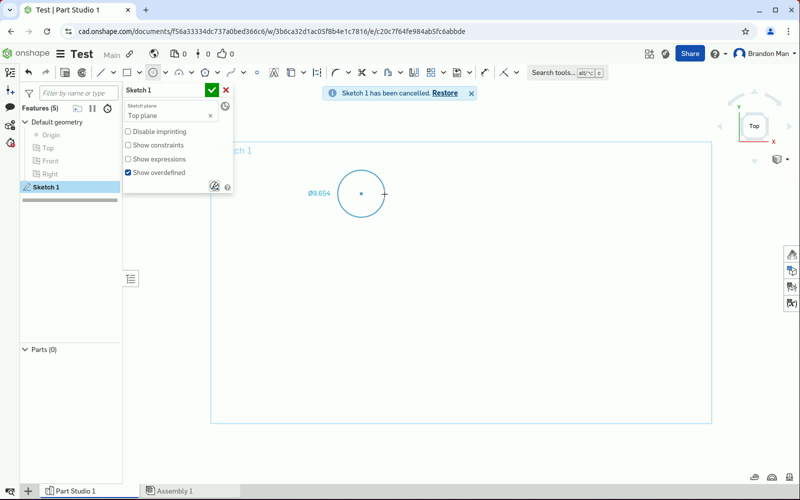
click(384, 193)
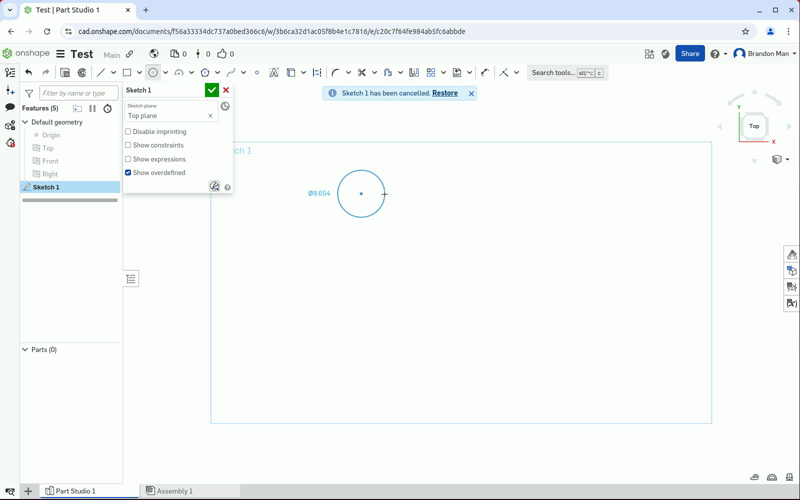
key(esc)
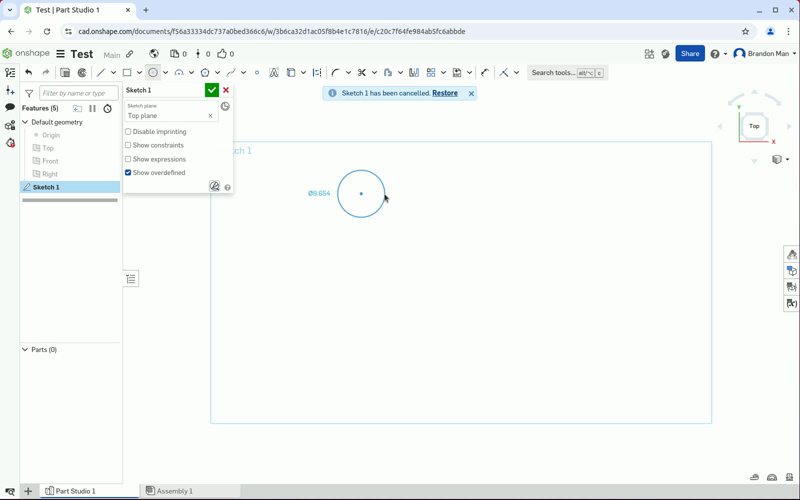
mouse_move(345, 204)
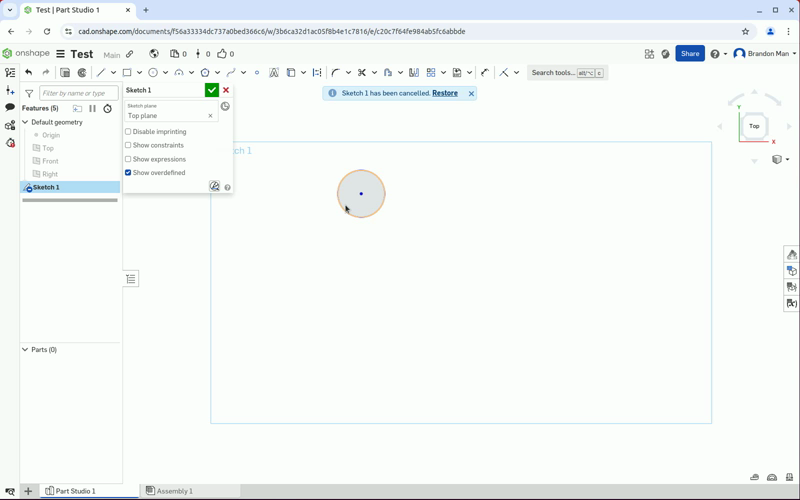
scroll(6)
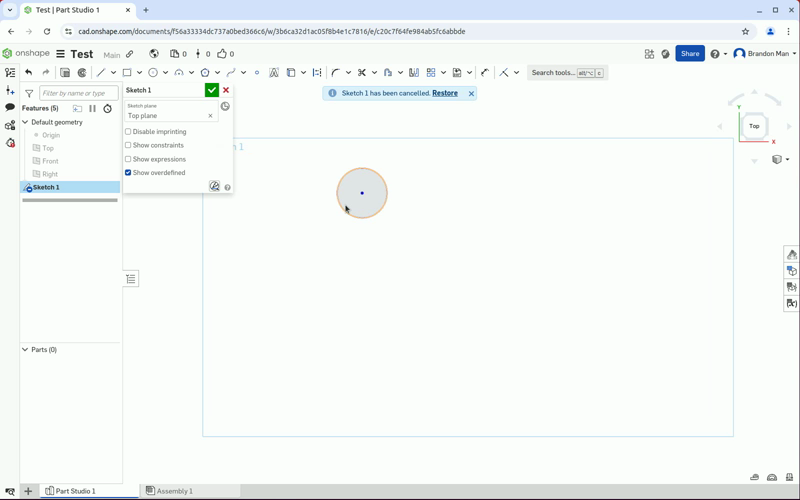
scroll(6)
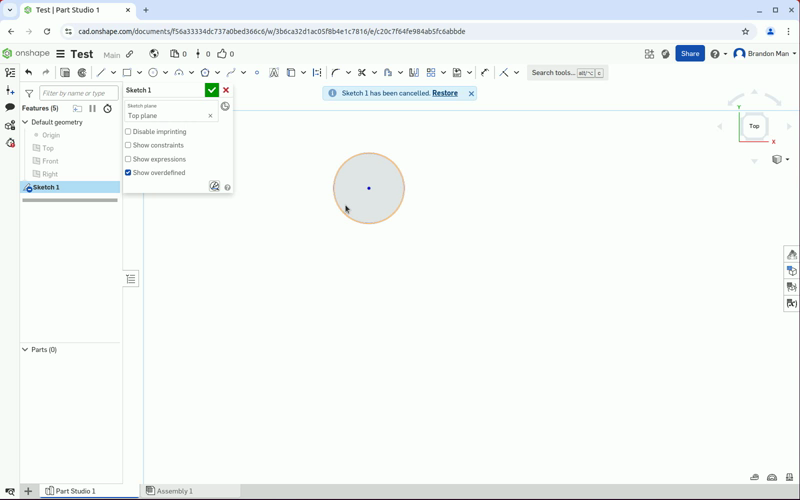
scroll(6)
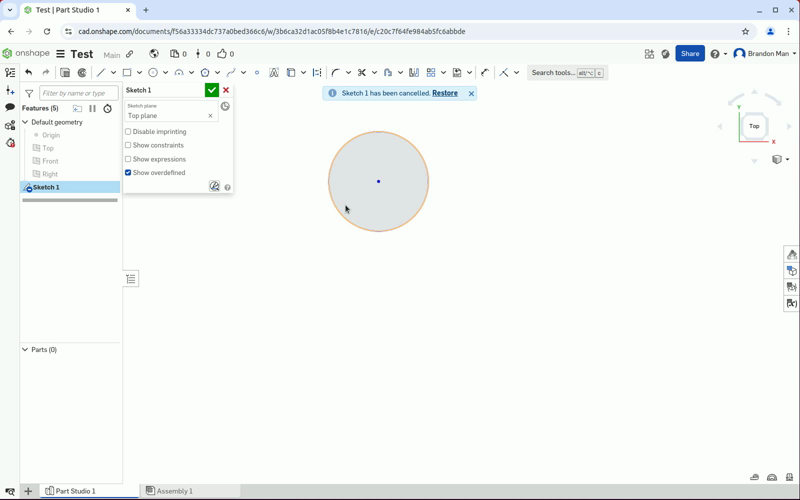
scroll(6)
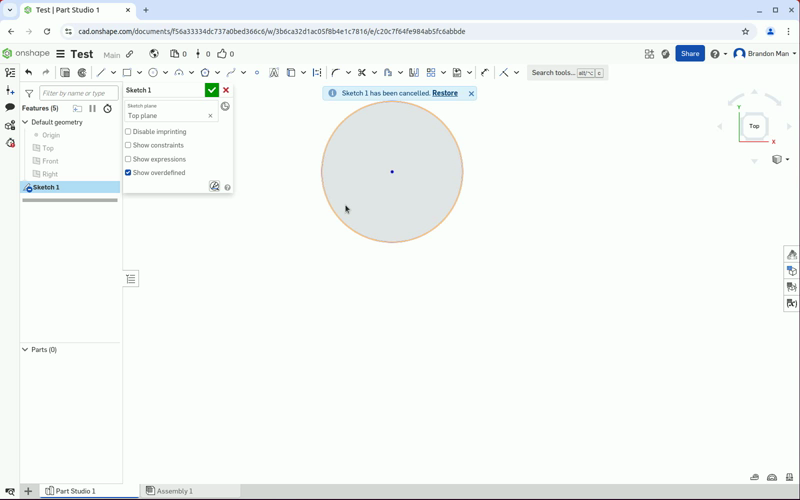
scroll(6)
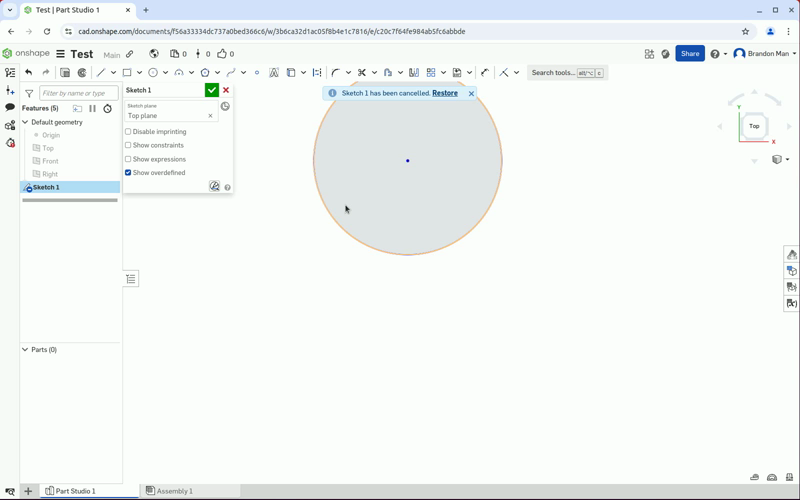
scroll(6)
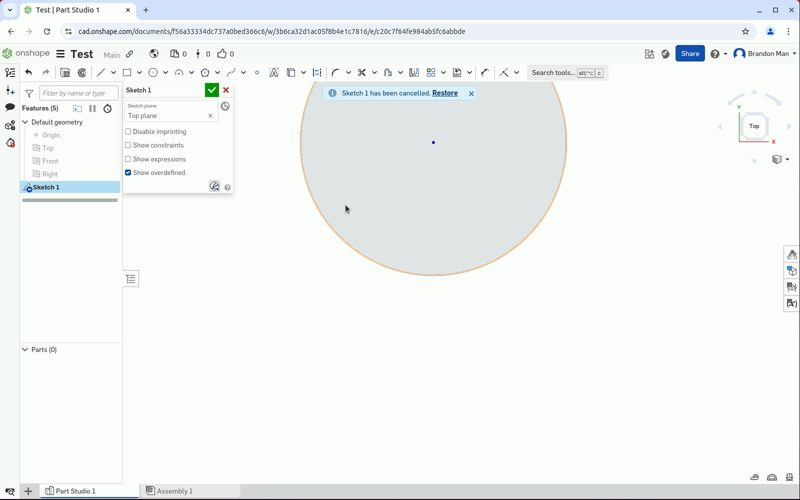
scroll(6)
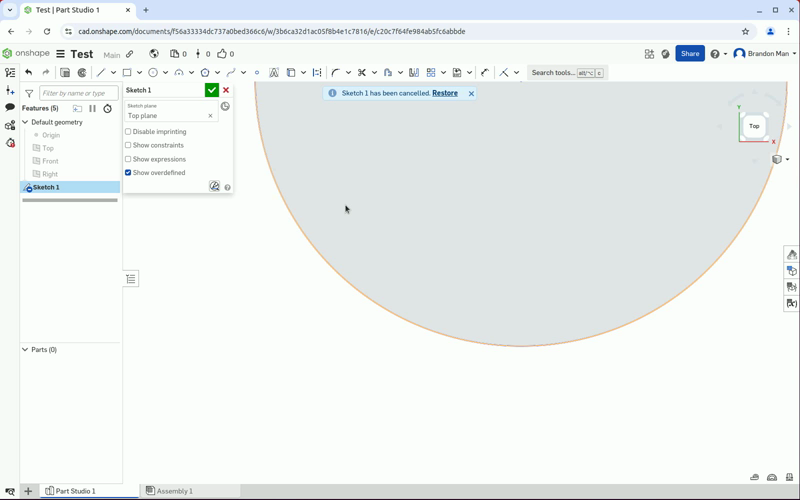
click(345, 204)
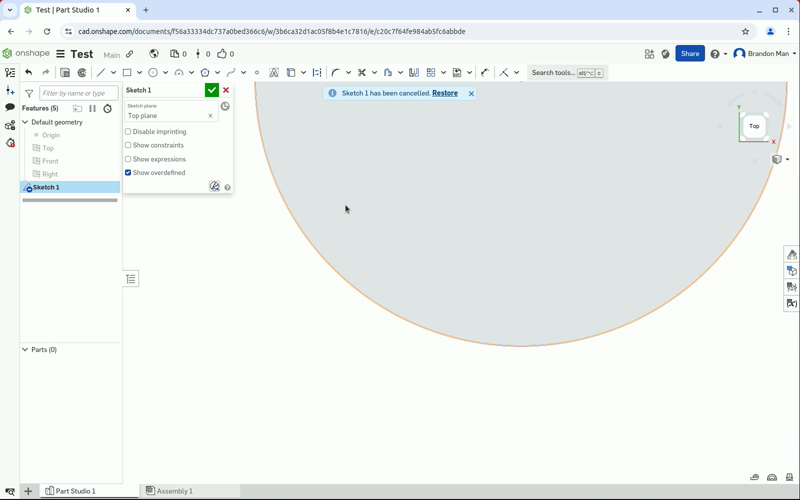
scroll(-6)
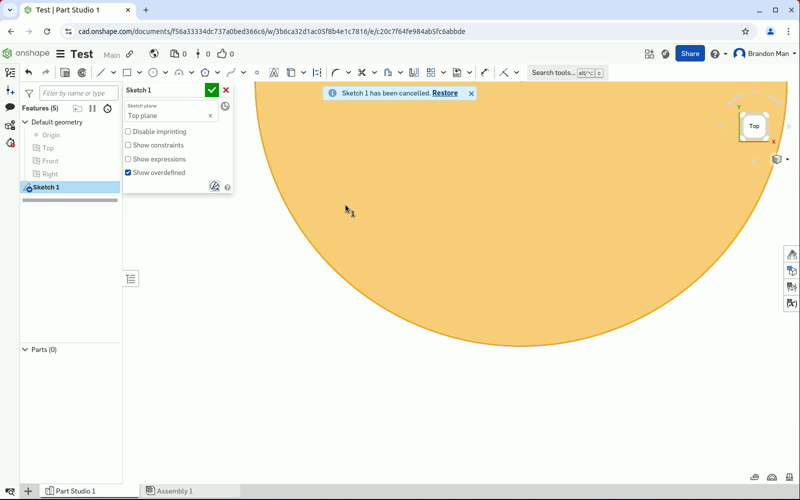
scroll(-6)
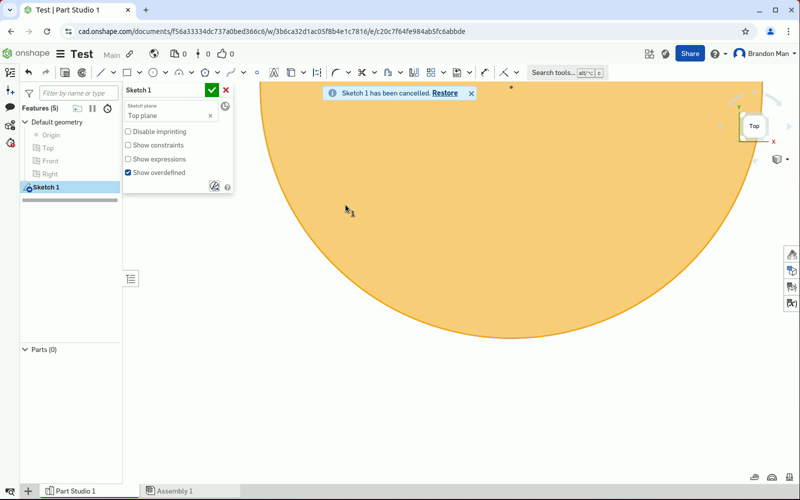
scroll(-6)
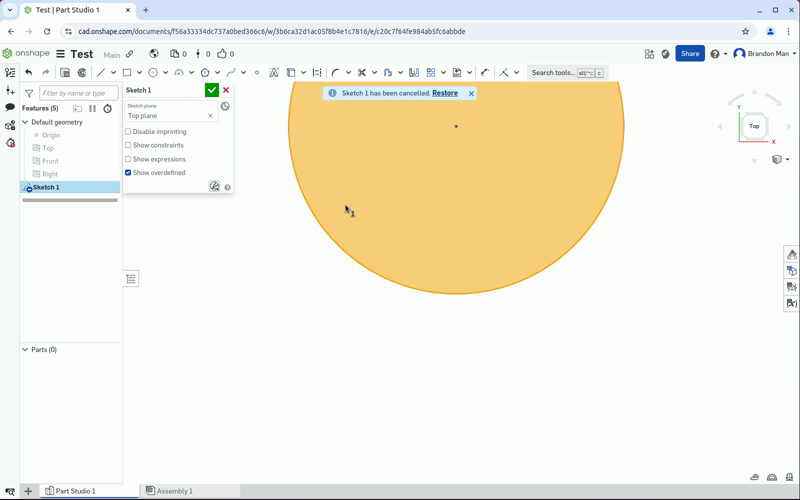
scroll(-6)
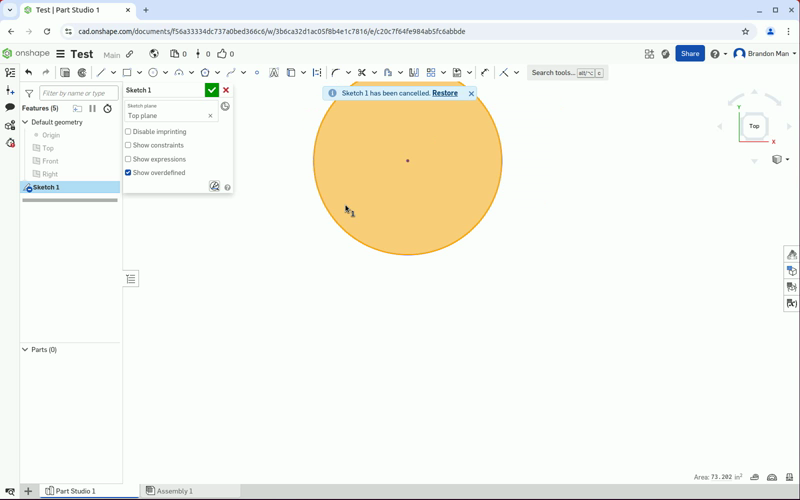
scroll(-6)
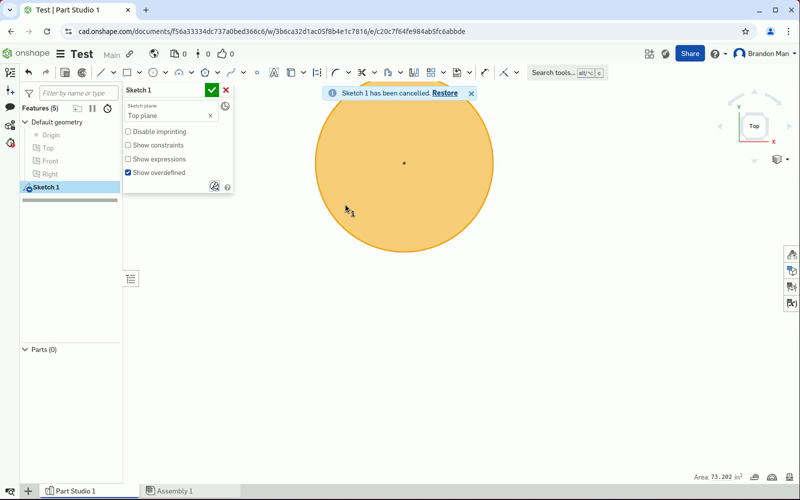
scroll(-6)
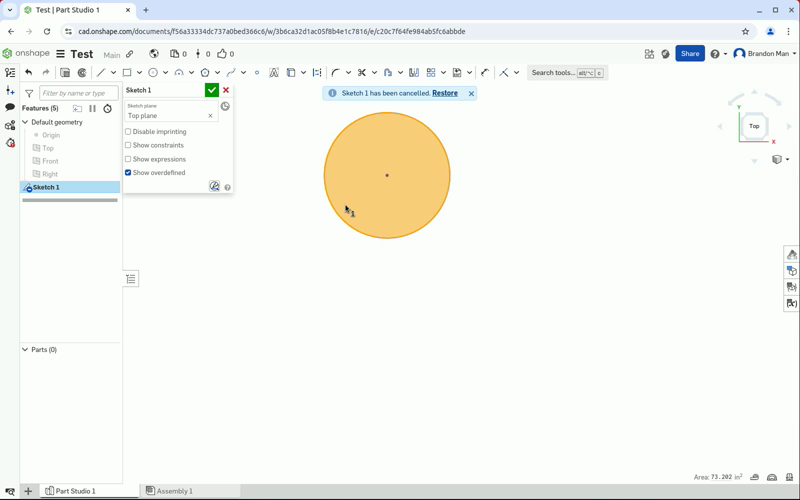
scroll(-6)
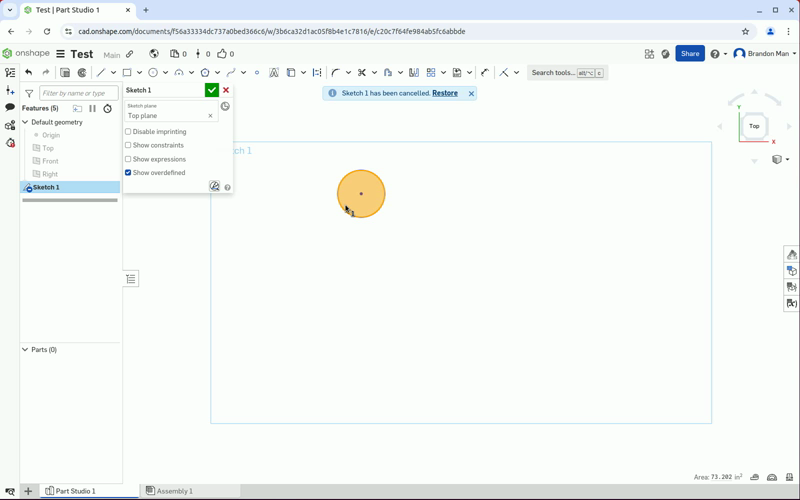
mouse_move(73, 352)
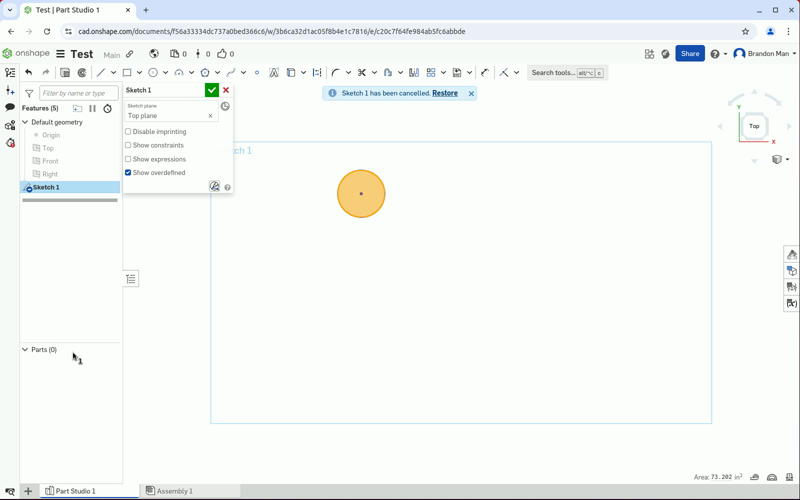
key(shift+y)
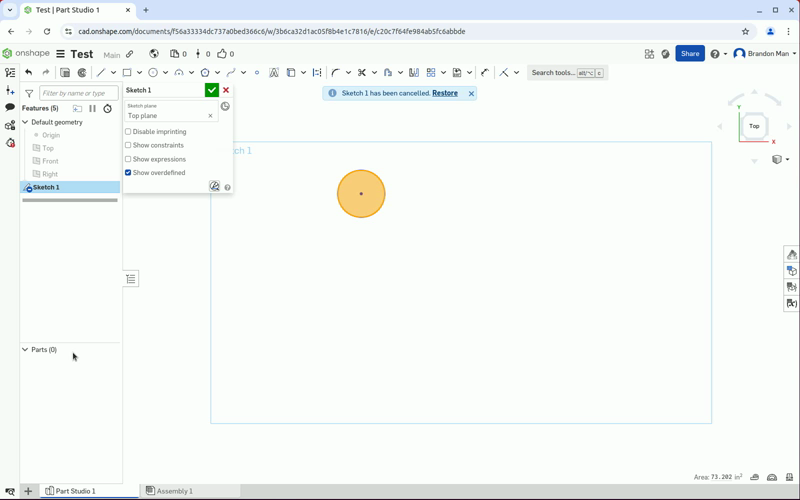
key(shift+e)
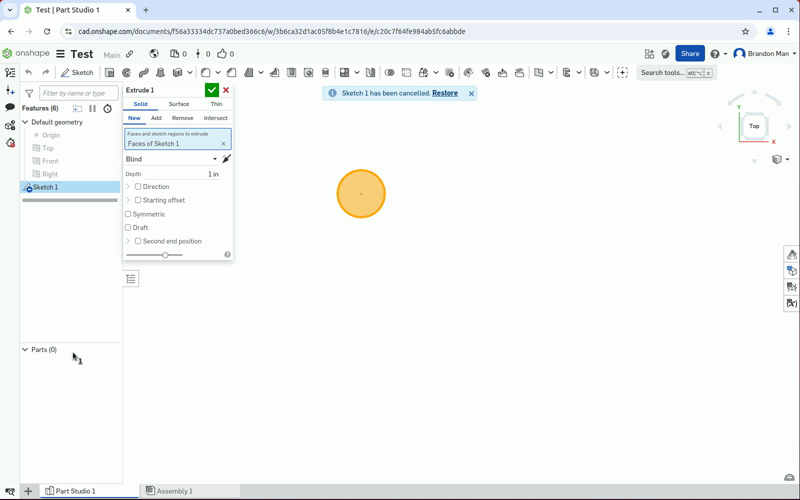
mouse_move(143, 106)
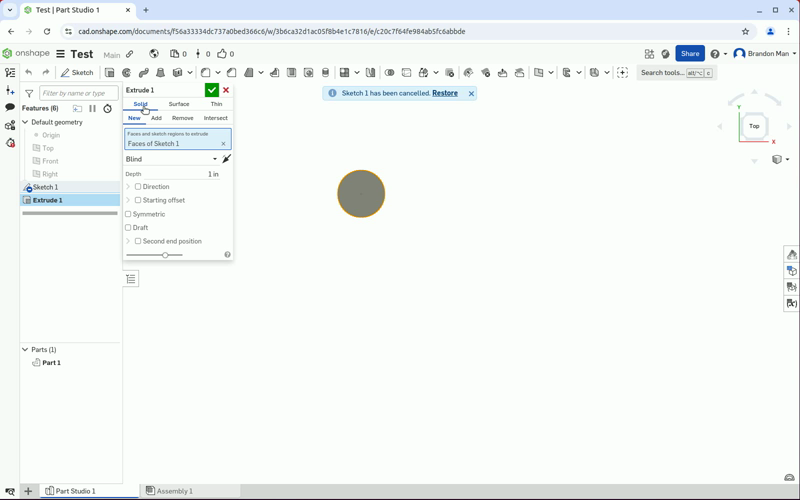
click(143, 106)
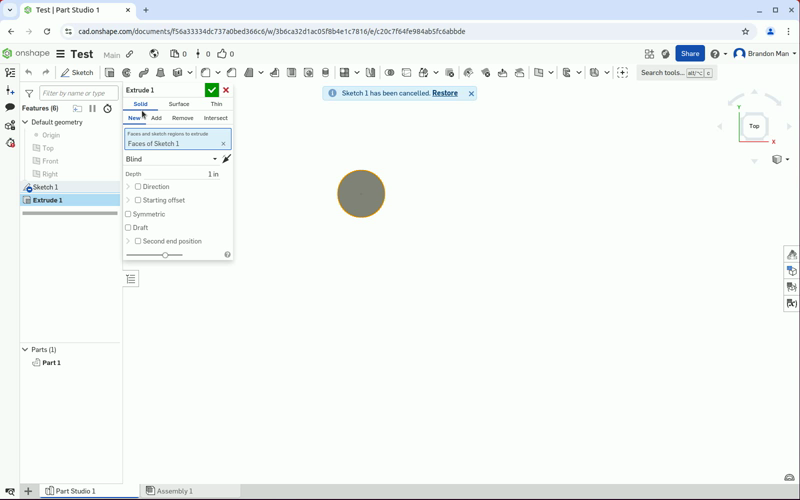
mouse_move(137, 120)
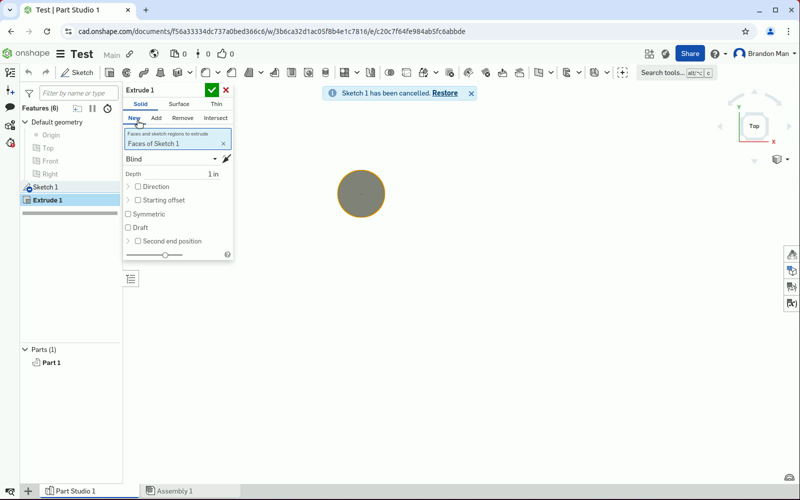
click(137, 120)
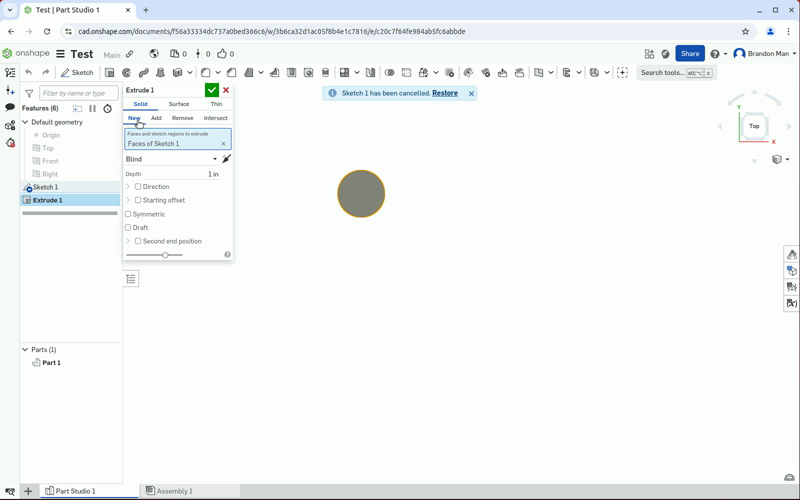
key(tab, 4)
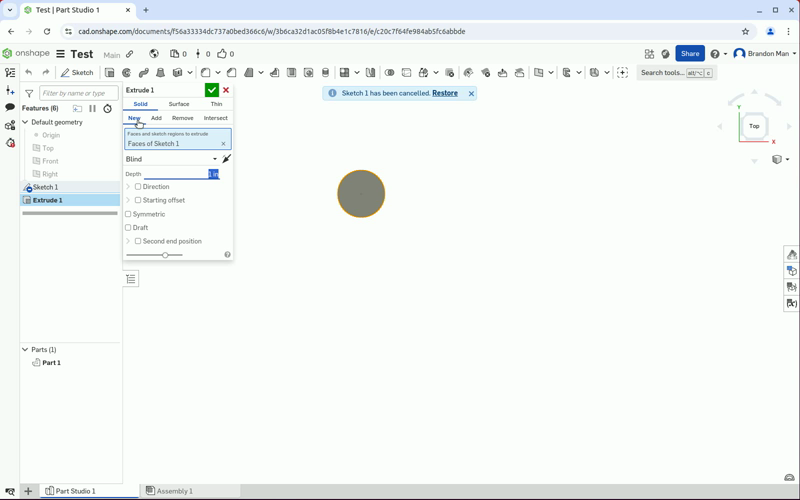
text(0.481)
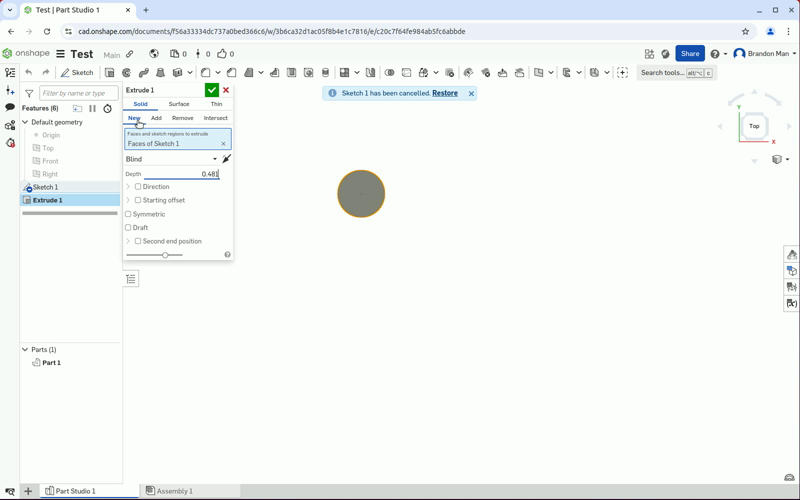
key(enter)
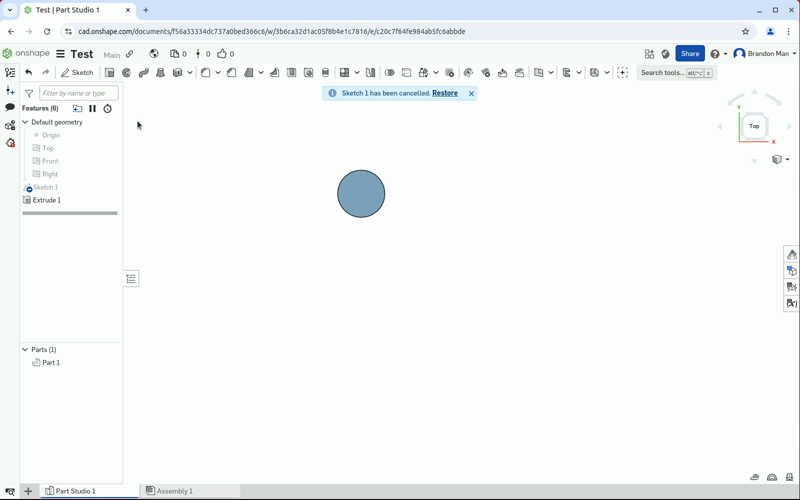
key(shift+h)
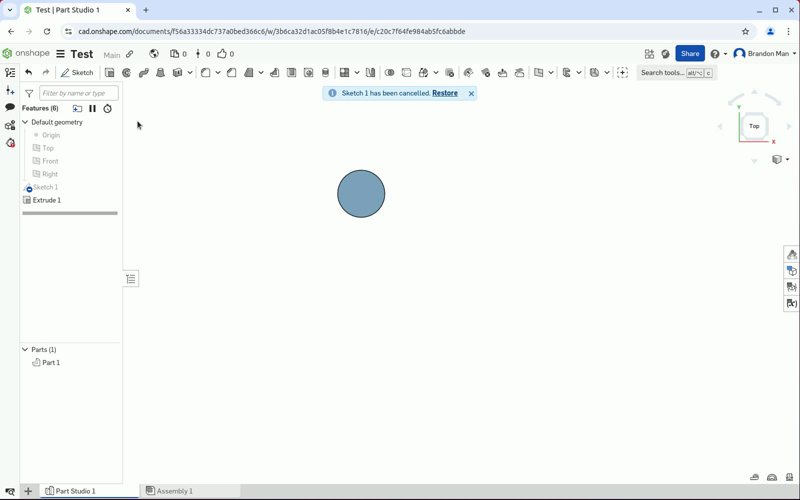
key(shift+h)
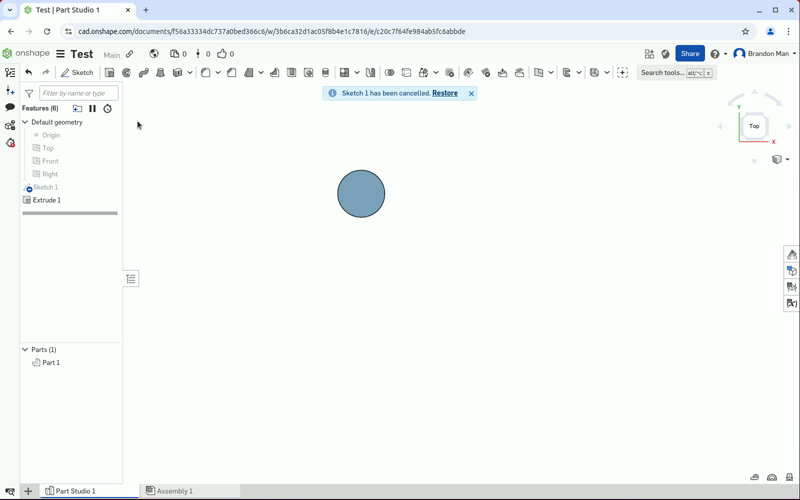
mouse_move(73, 189)
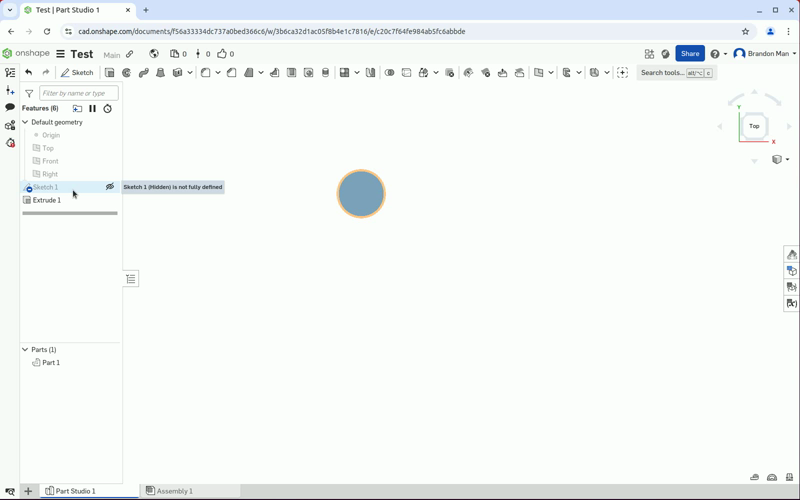
click(73, 189)
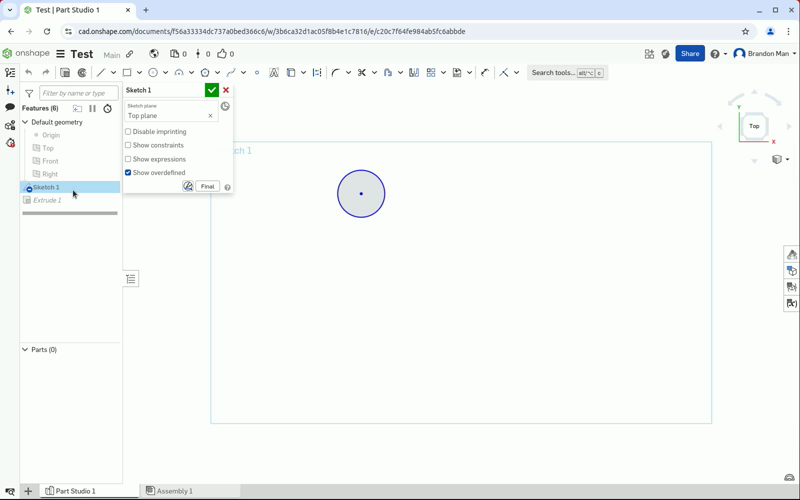
mouse_move(229, 92)
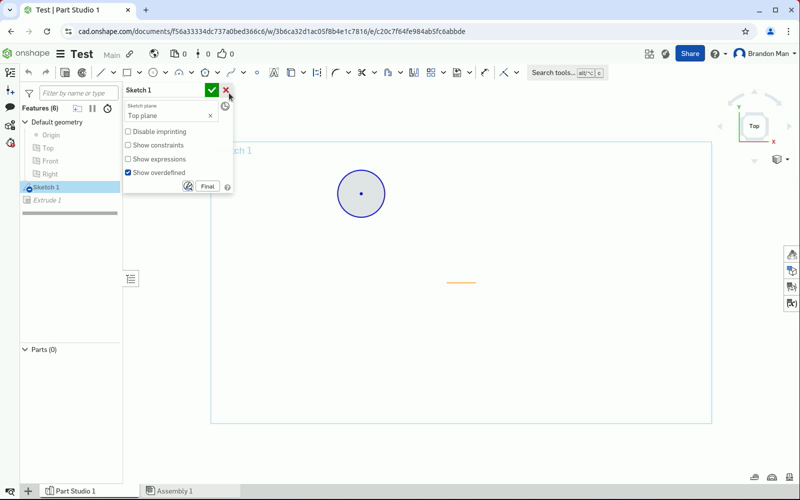
click(229, 92)
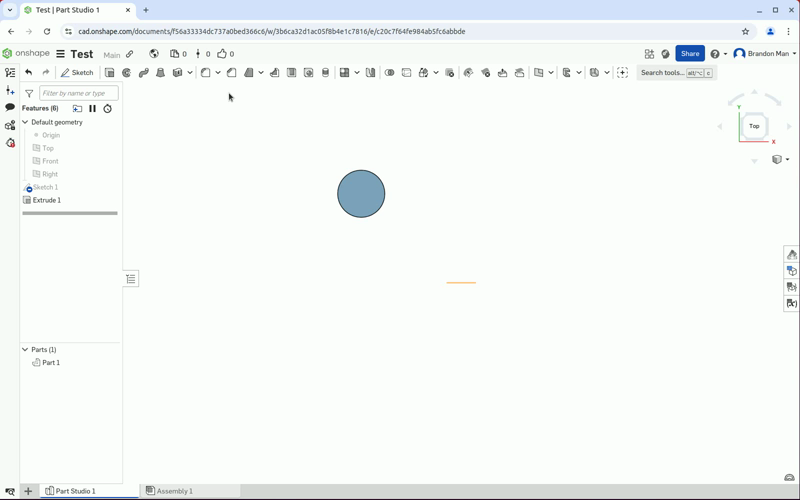
mouse_move(541, 75)
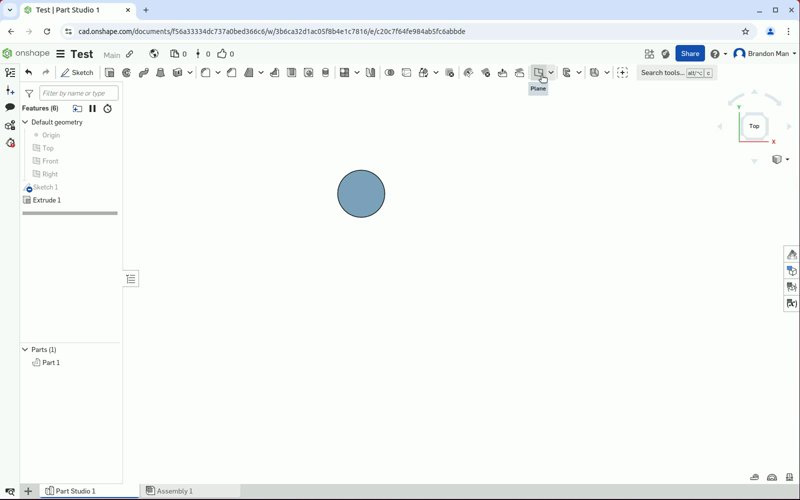
click(541, 75)
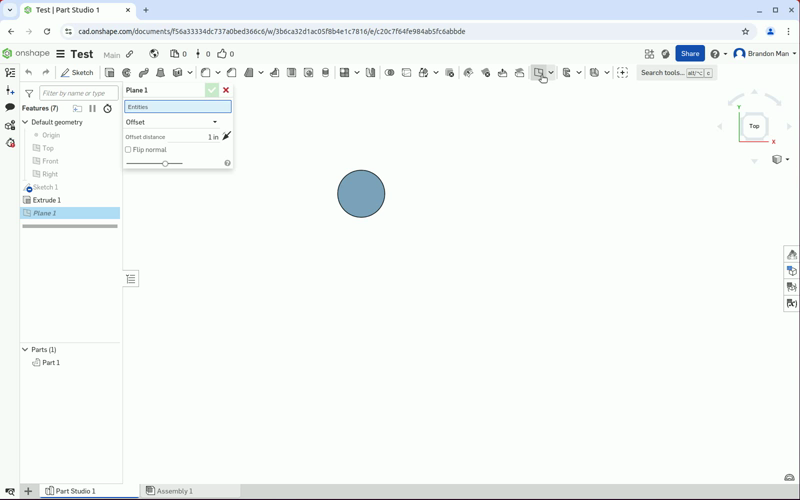
mouse_move(73, 150)
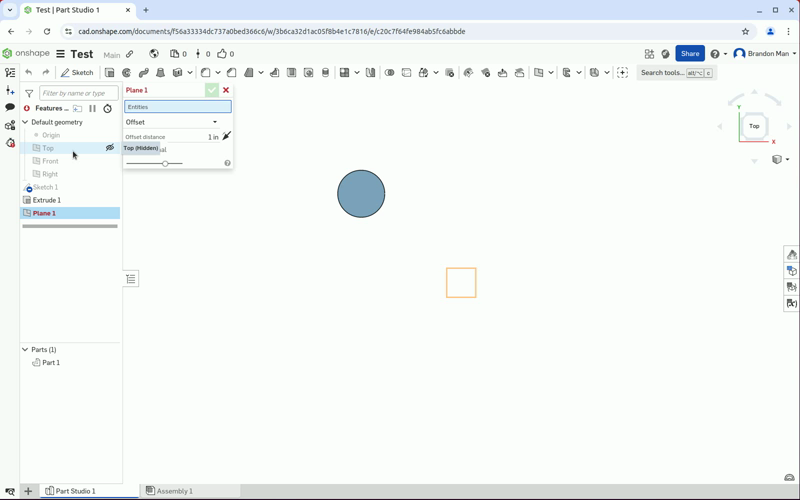
click(73, 150)
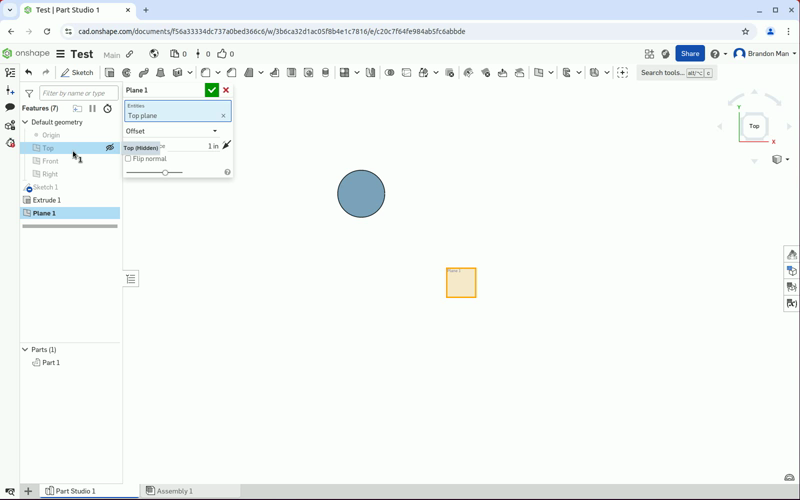
key(tab, 2)
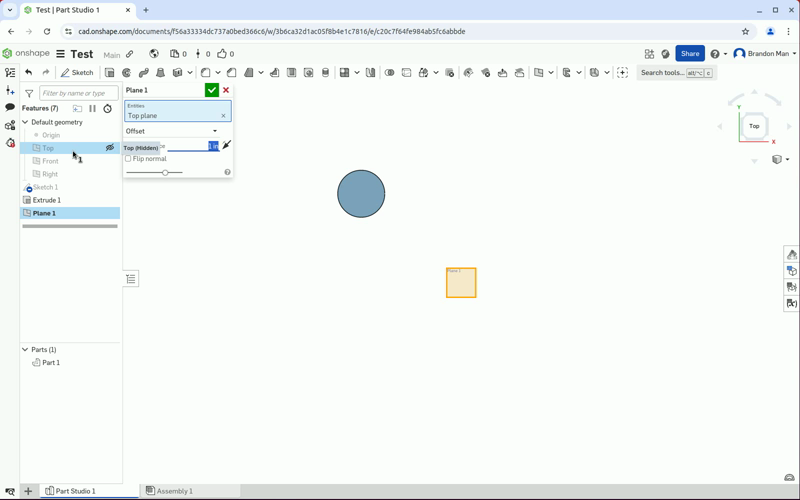
text(0.493)
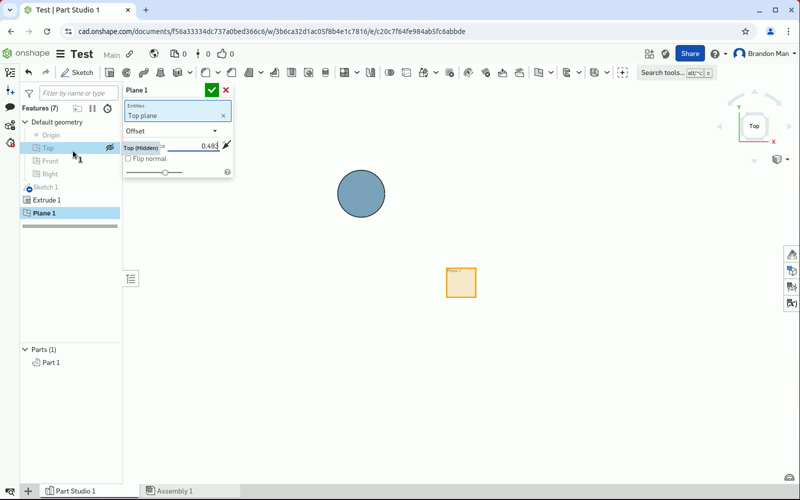
key(enter, 2)
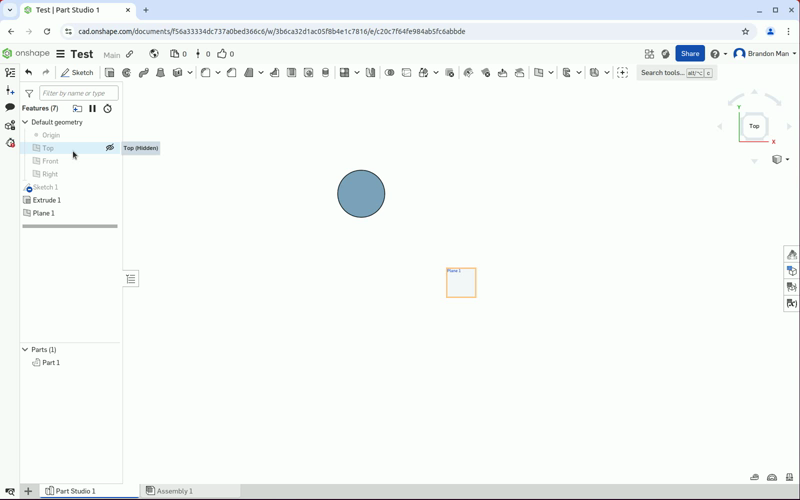
key(shift+s)
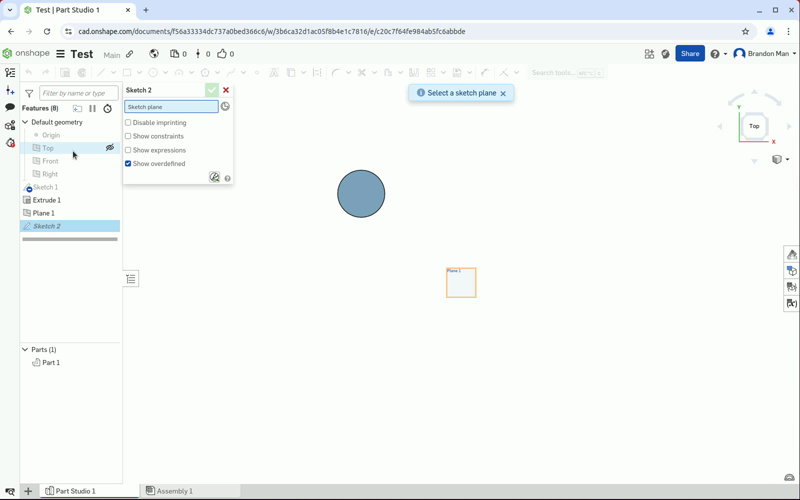
mouse_move(73, 215)
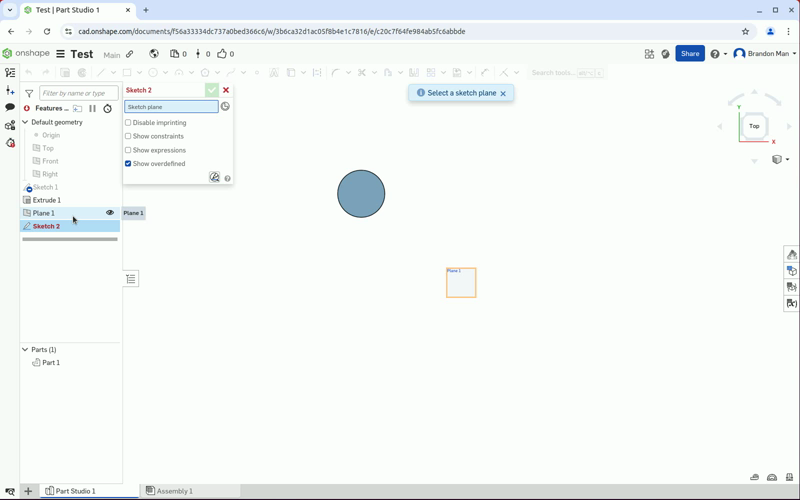
click(73, 215)
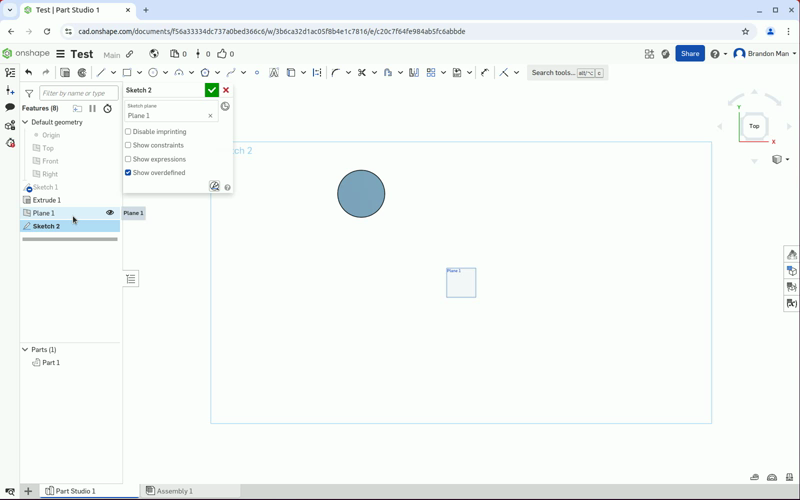
mouse_move(73, 352)
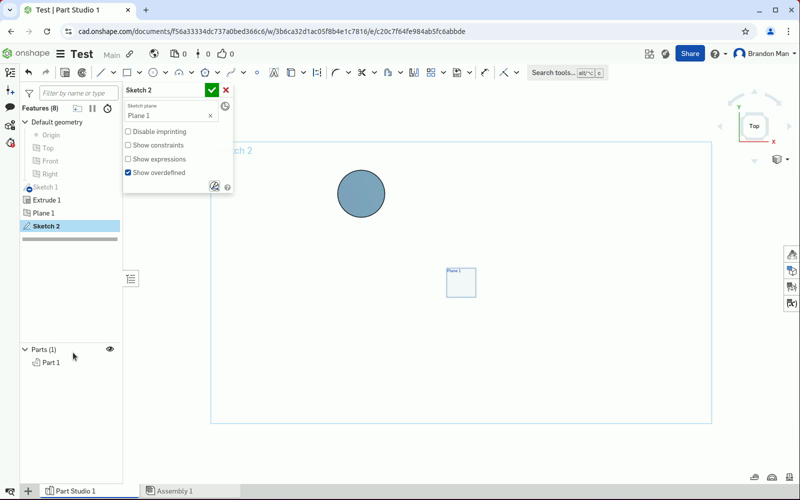
key(y)
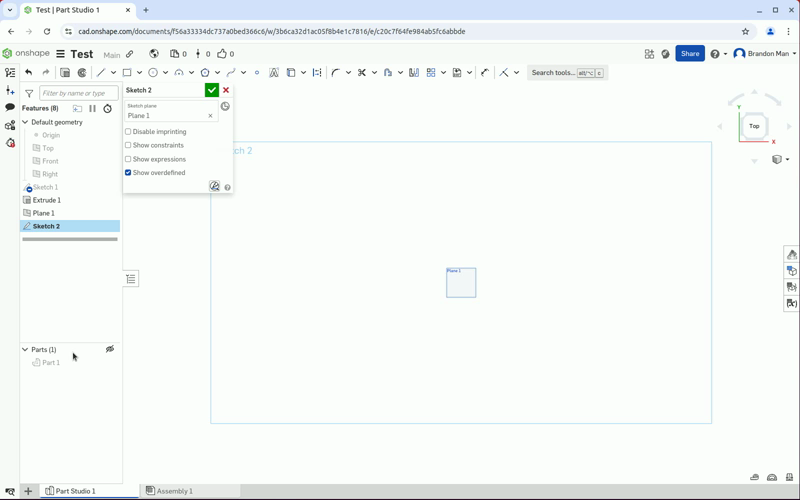
key(a)
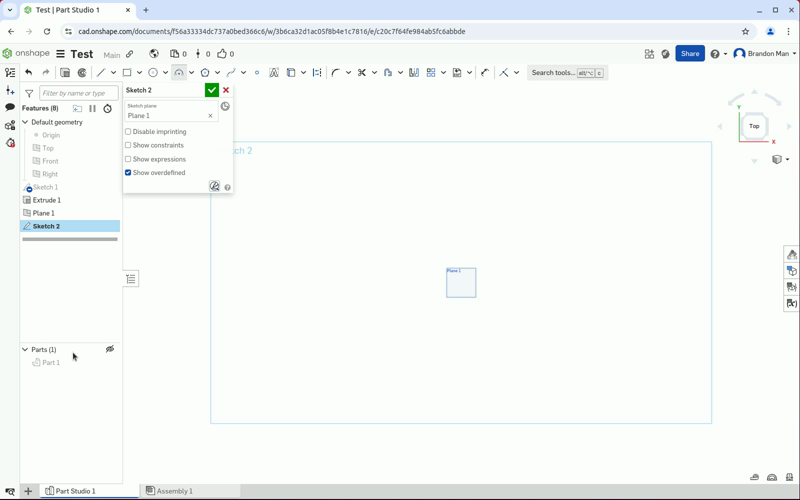
key_down(shift)
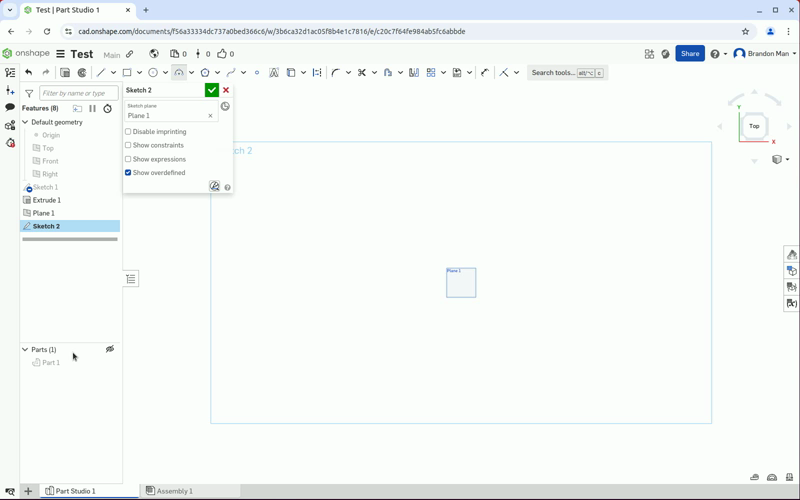
mouse_move(358, 216)
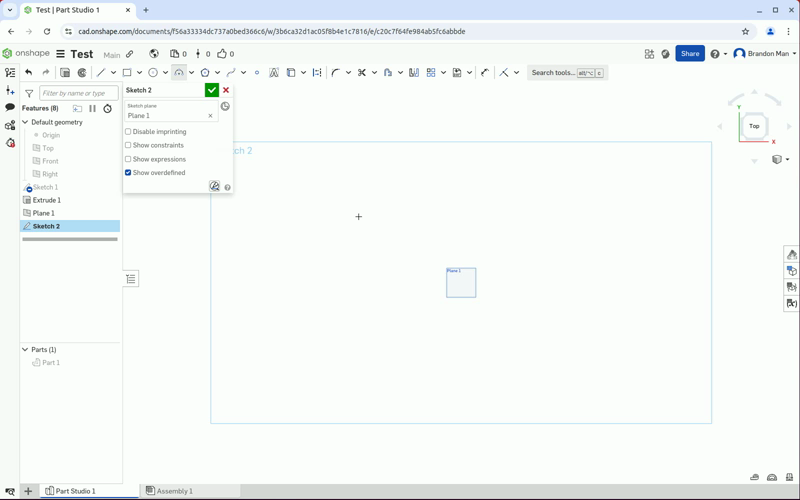
click(358, 216)
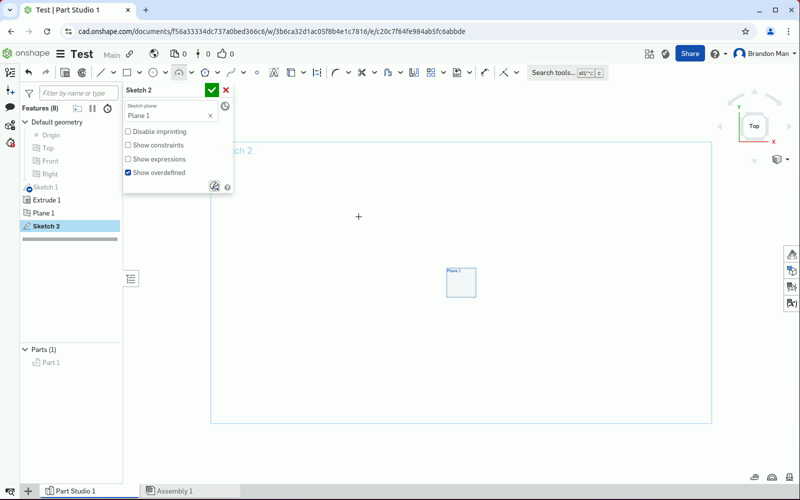
key_up(shift)
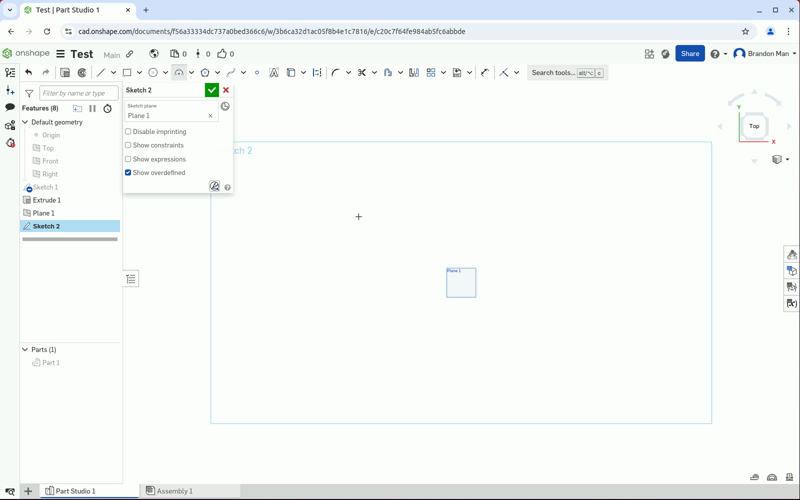
key_down(shift)
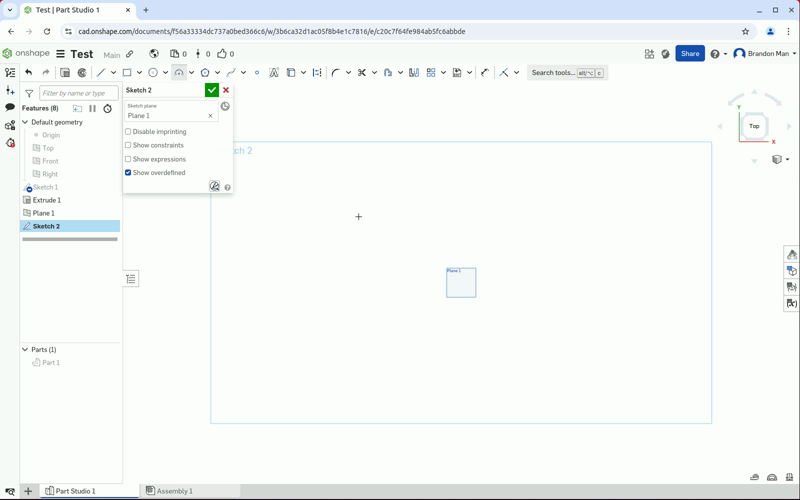
mouse_move(358, 170)
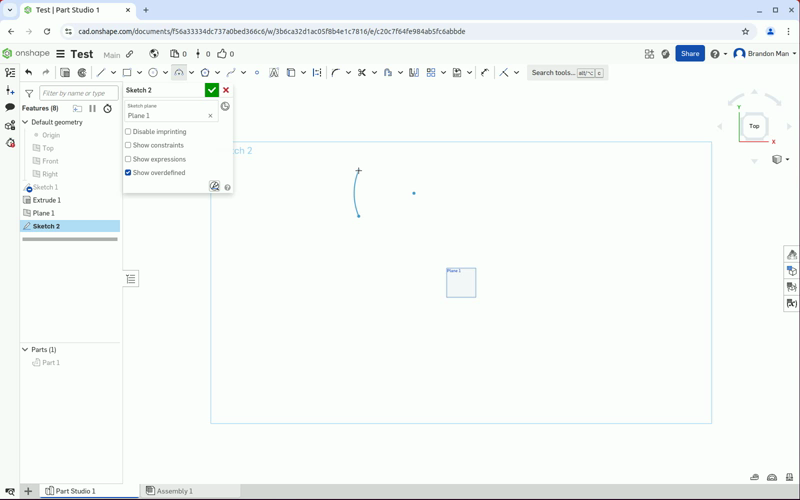
click(358, 170)
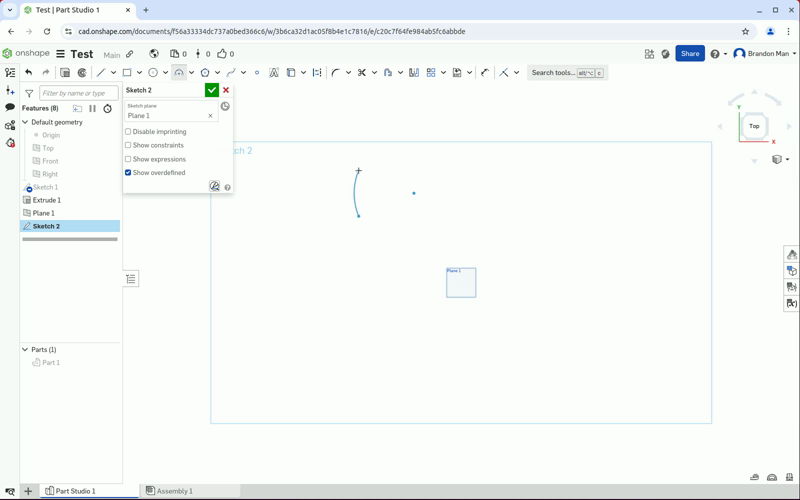
mouse_move(336, 193)
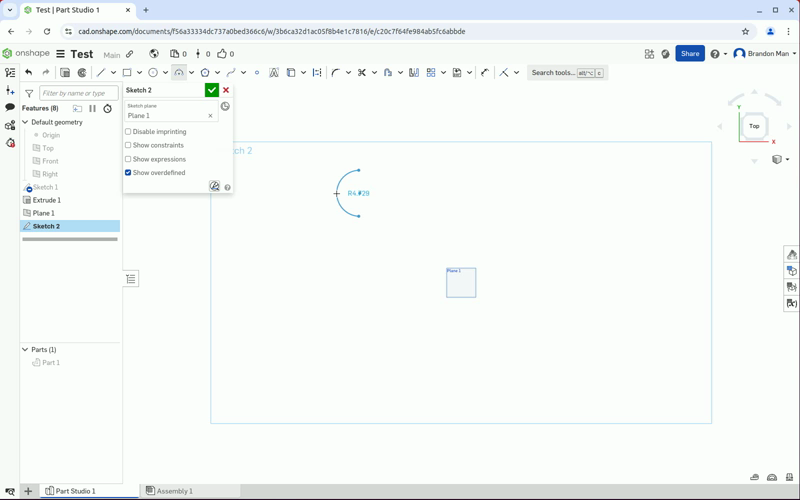
click(336, 193)
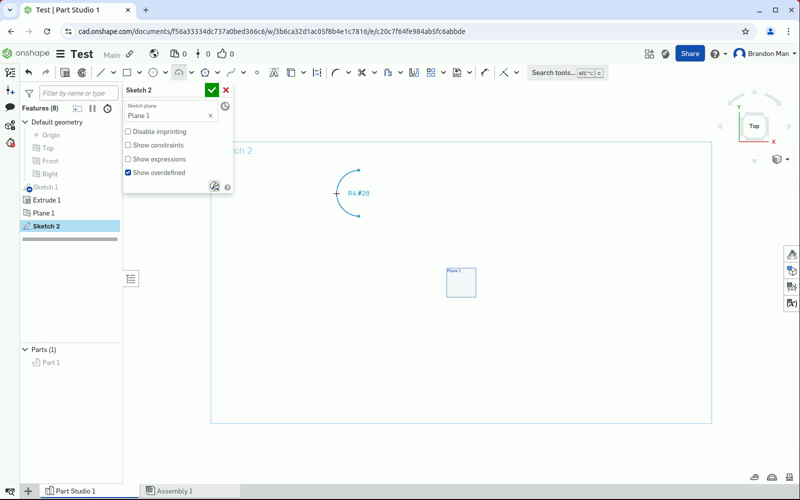
key_up(shift)
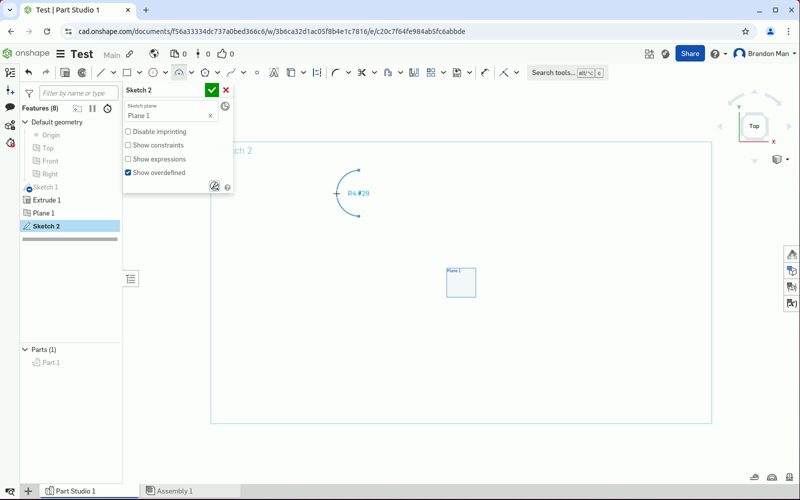
mouse_move(358, 170)
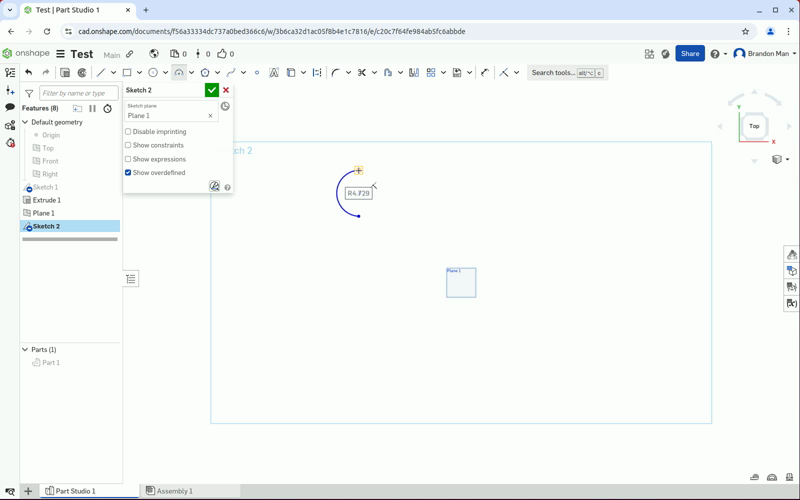
click(358, 170)
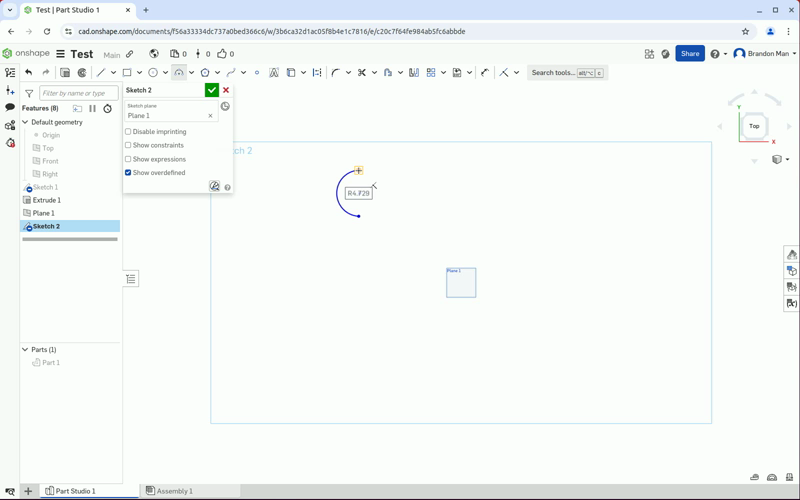
mouse_move(358, 216)
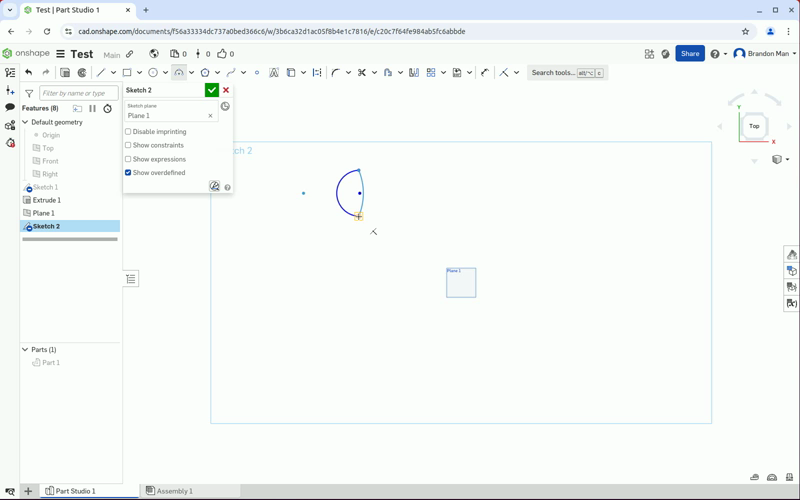
click(358, 216)
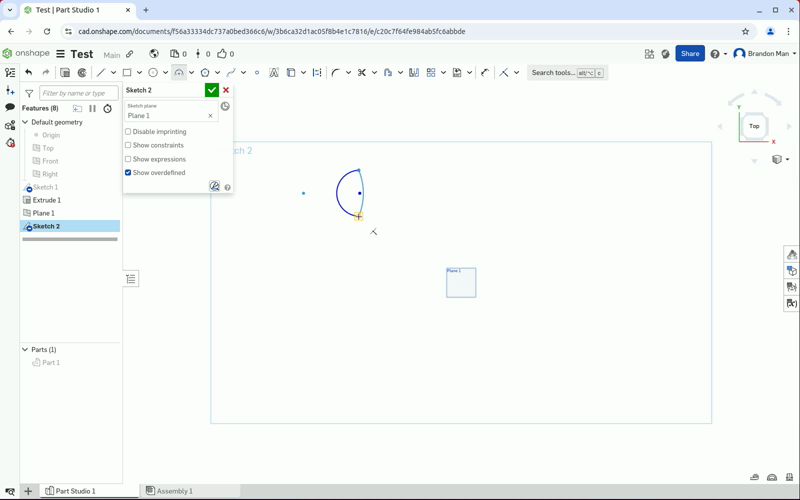
key_down(shift)
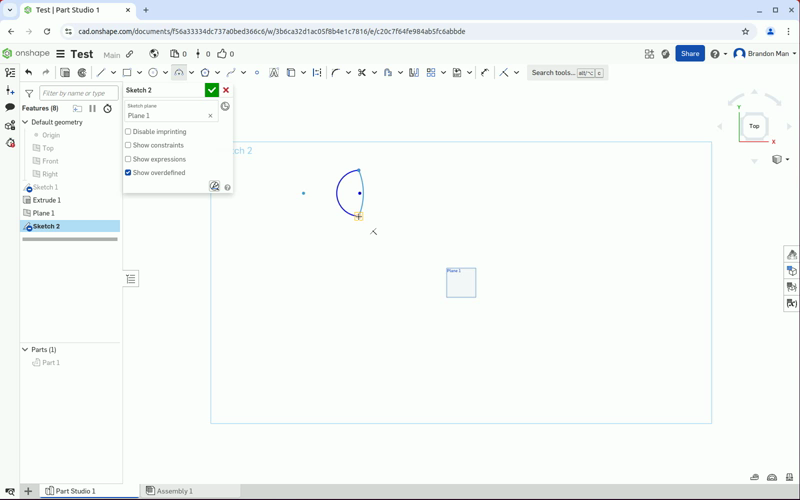
mouse_move(306, 193)
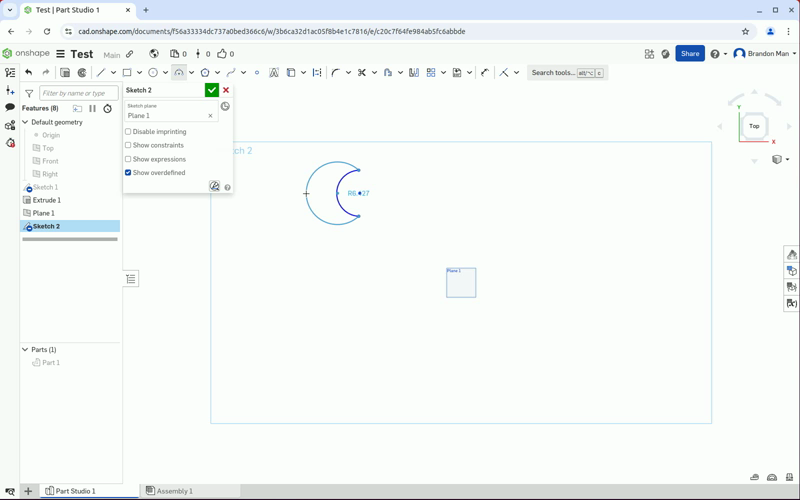
click(306, 193)
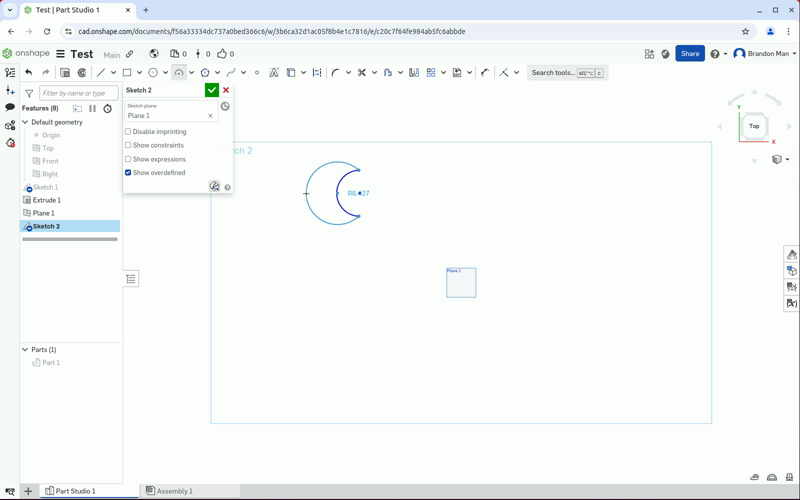
key_up(shift)
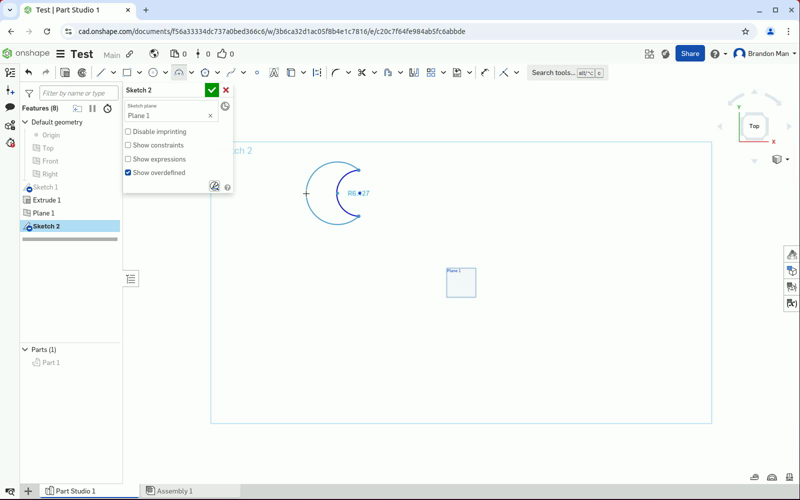
key(esc)
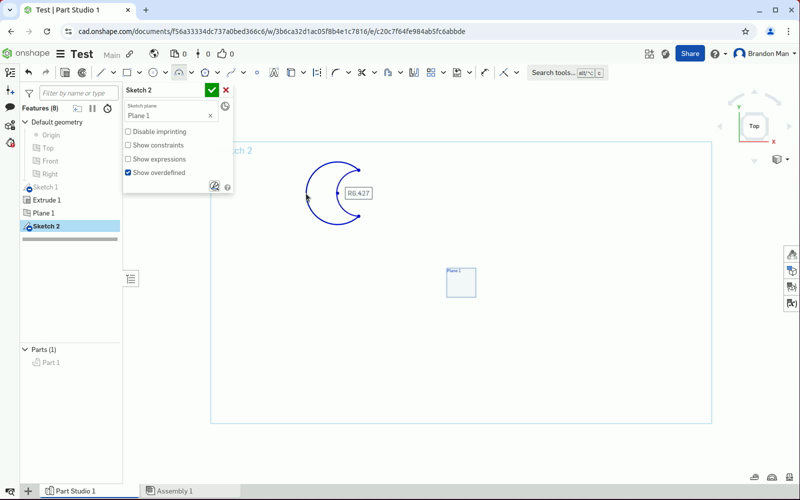
mouse_move(331, 209)
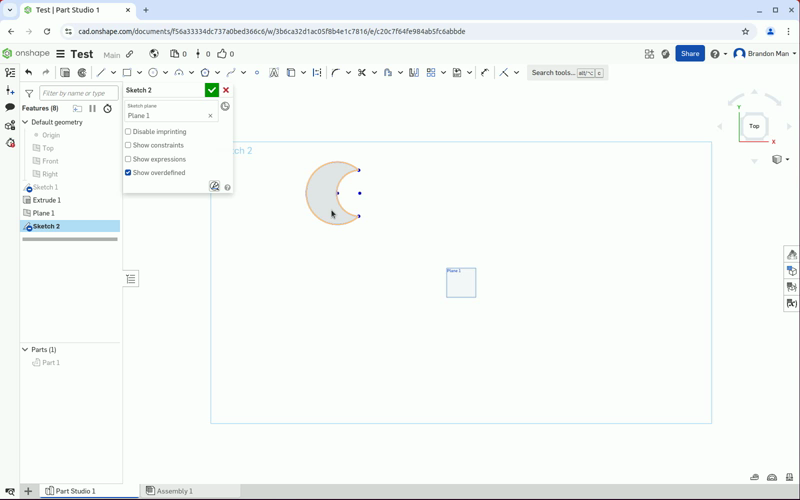
click(331, 209)
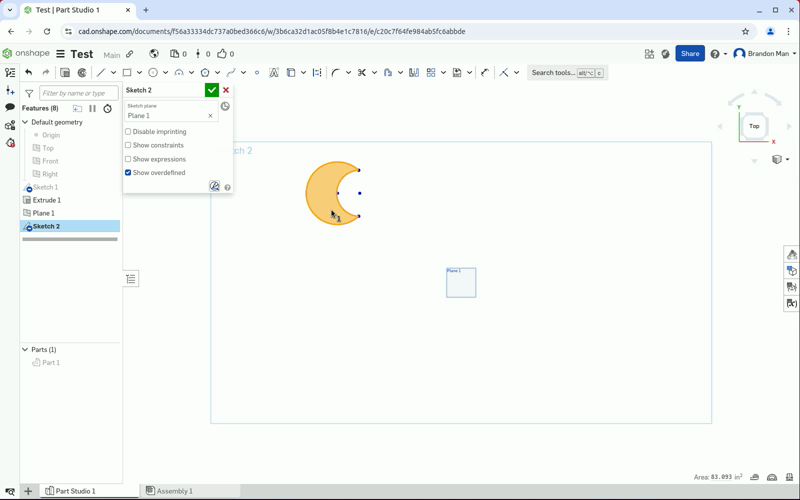
mouse_move(73, 352)
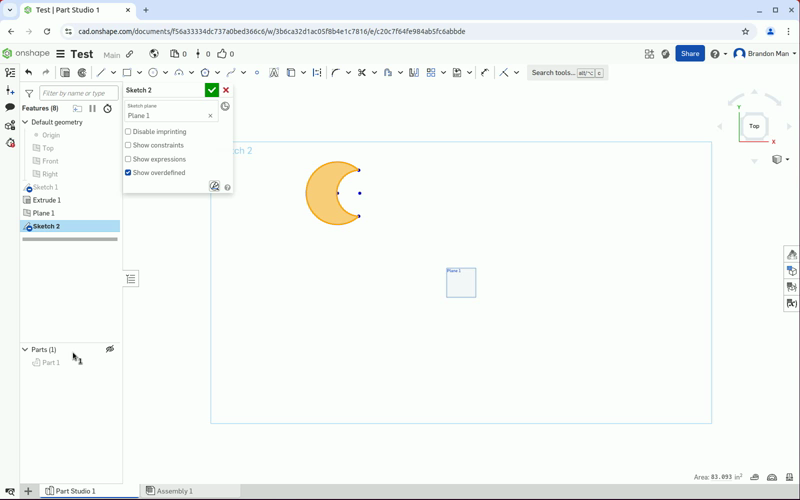
key(shift+y)
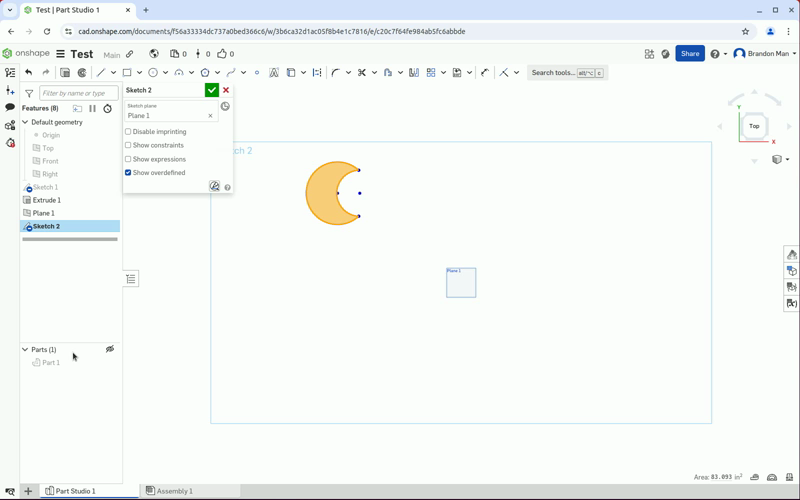
key(shift+e)
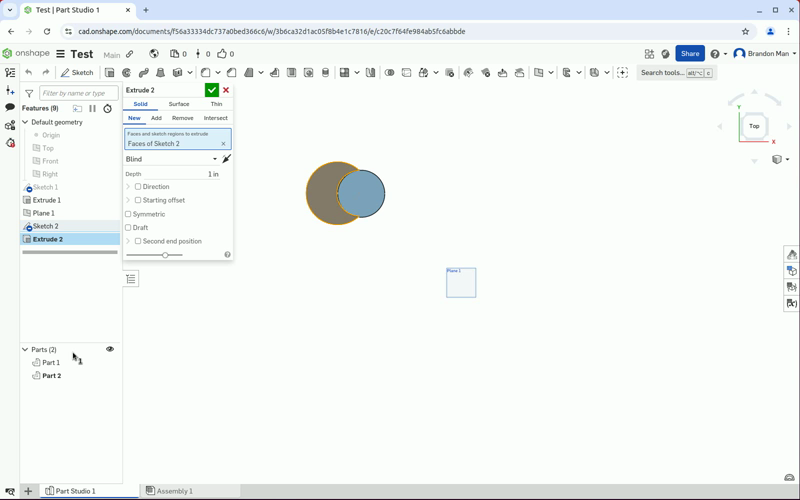
mouse_move(143, 106)
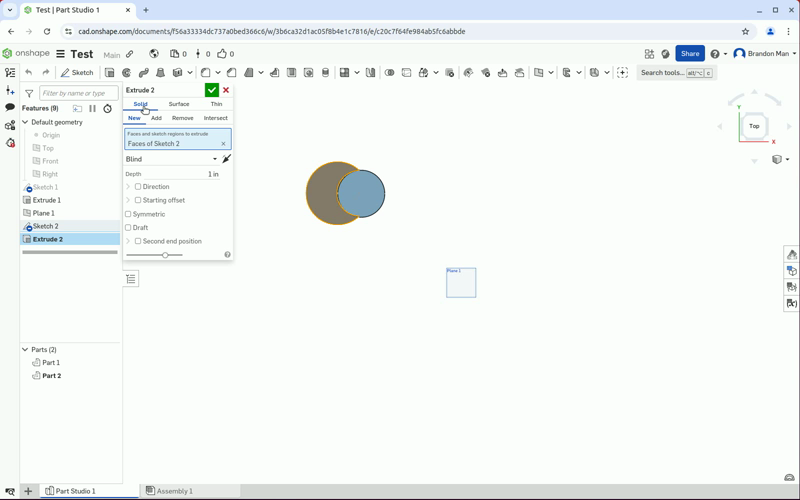
click(143, 106)
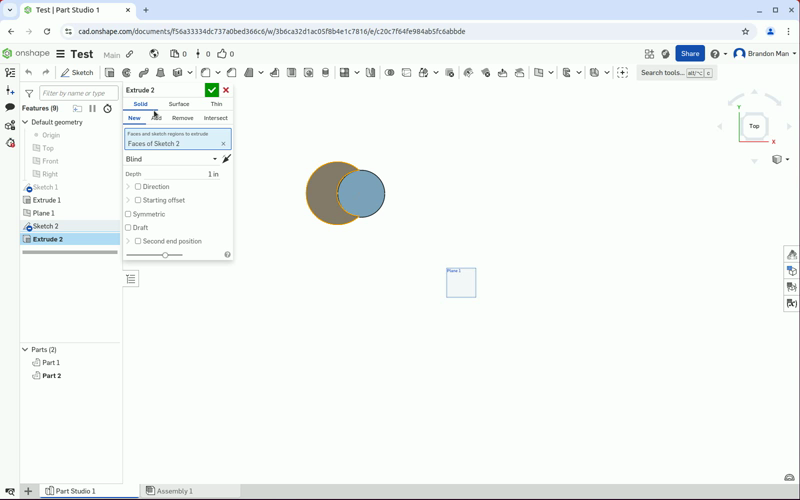
mouse_move(186, 120)
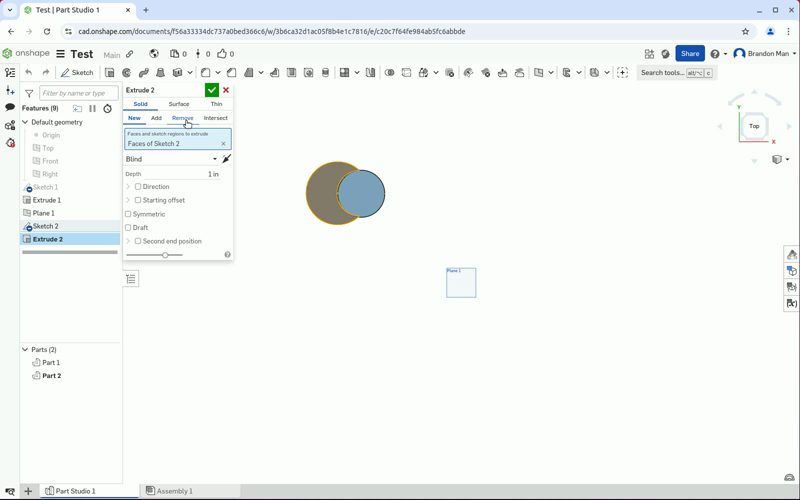
click(186, 120)
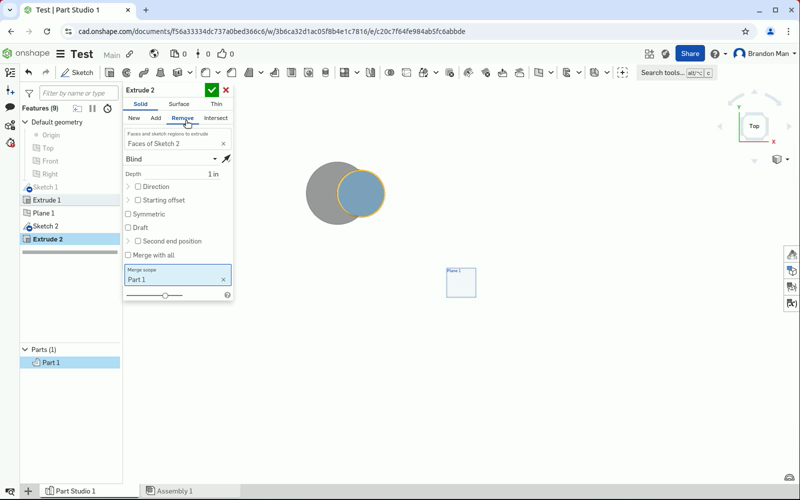
key(tab, 4)
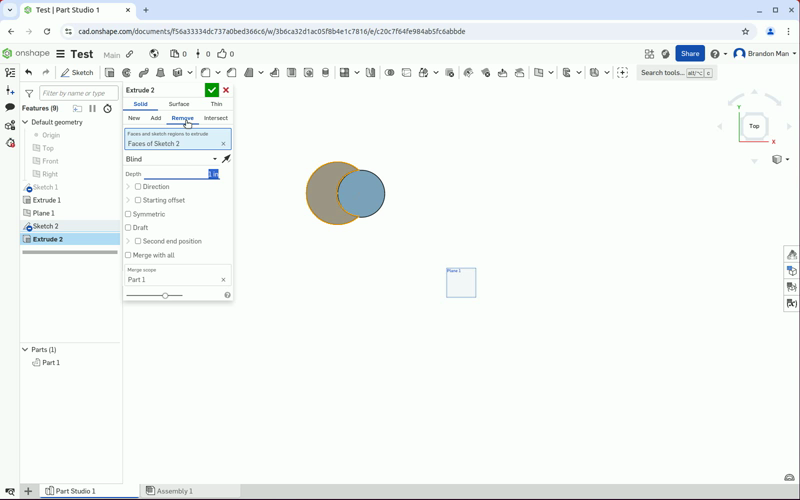
text(10.832)
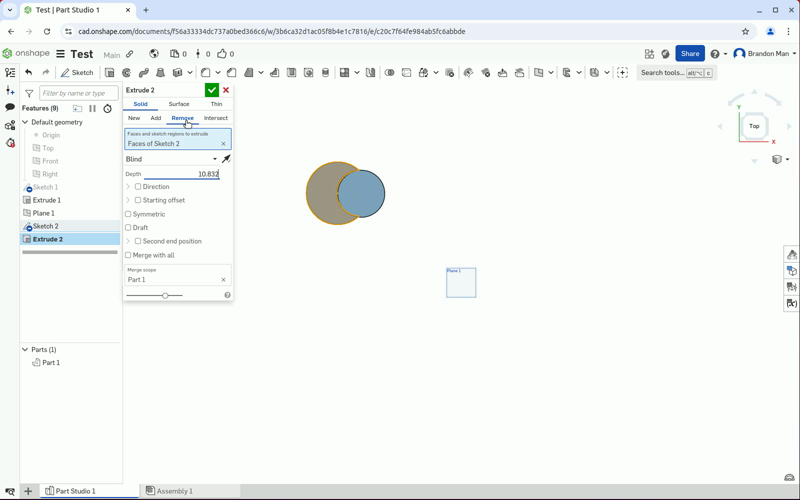
key(tab, 6)
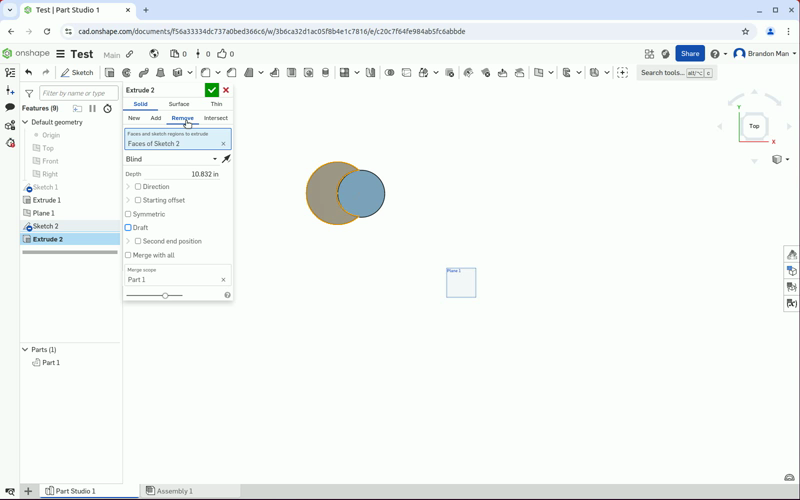
key(space)
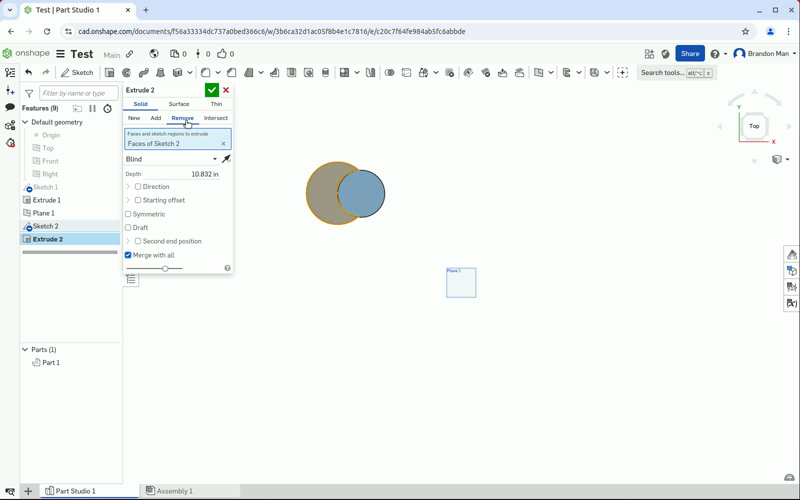
key(enter)
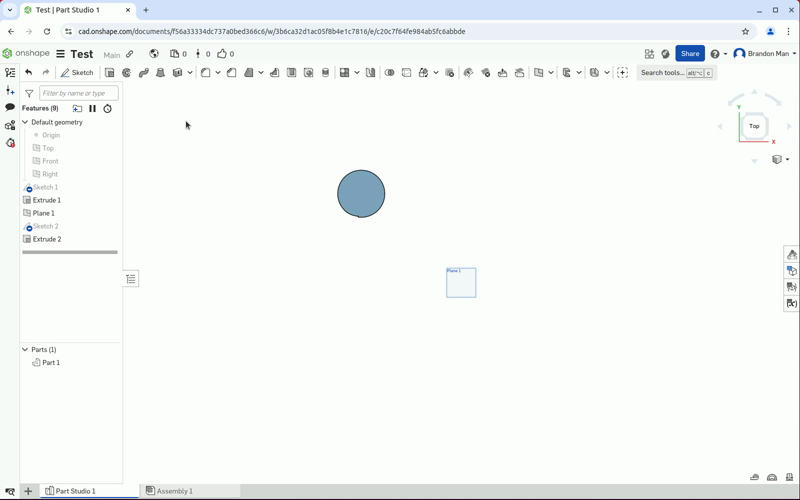
key(shift+h)
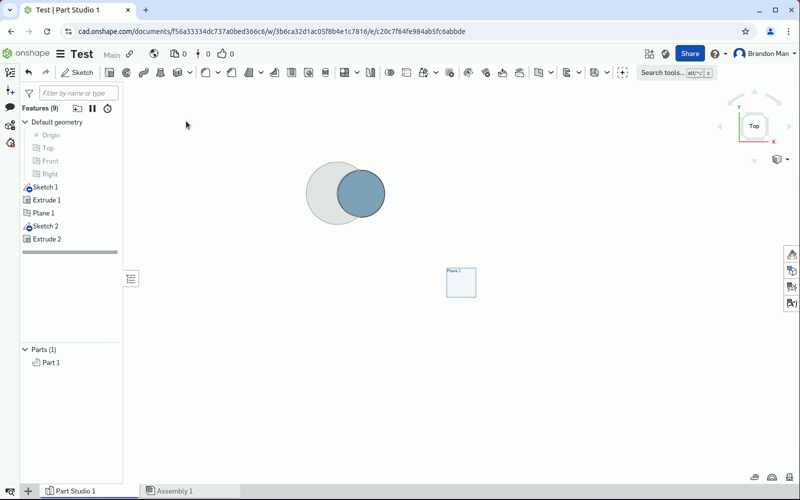
key(shift+h)
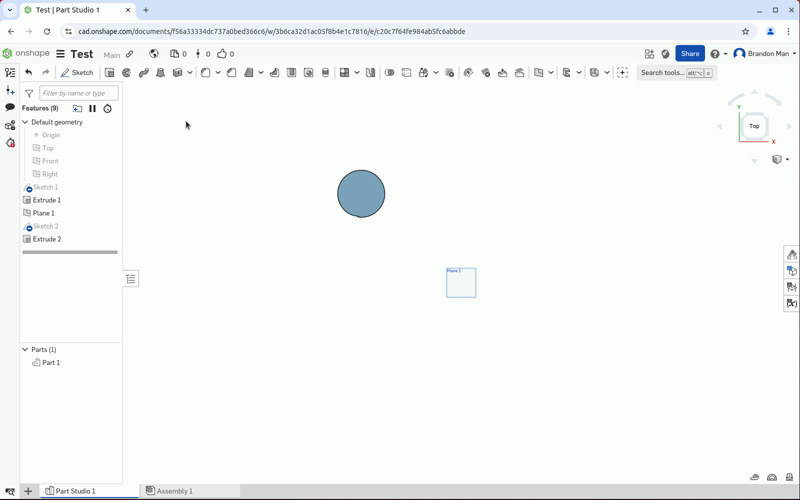
mouse_move(73, 189)
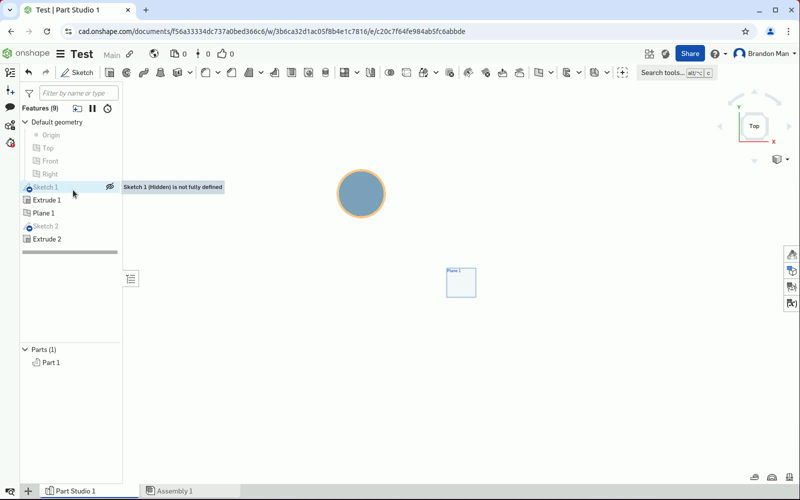
click(73, 189)
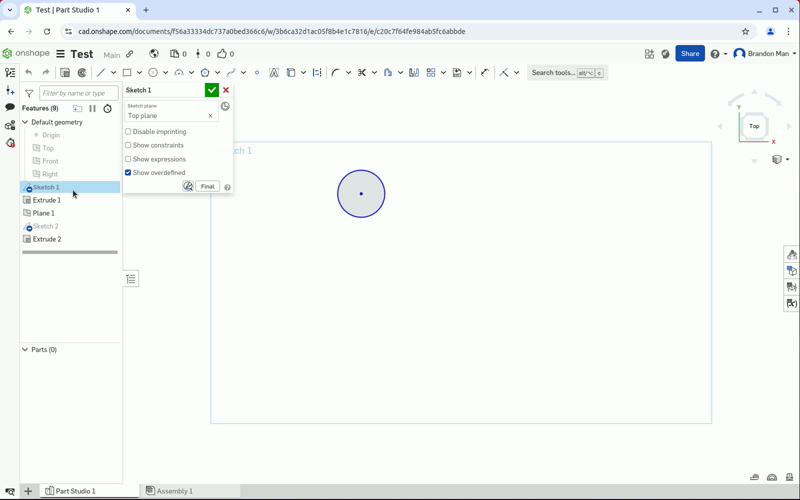
mouse_move(229, 92)
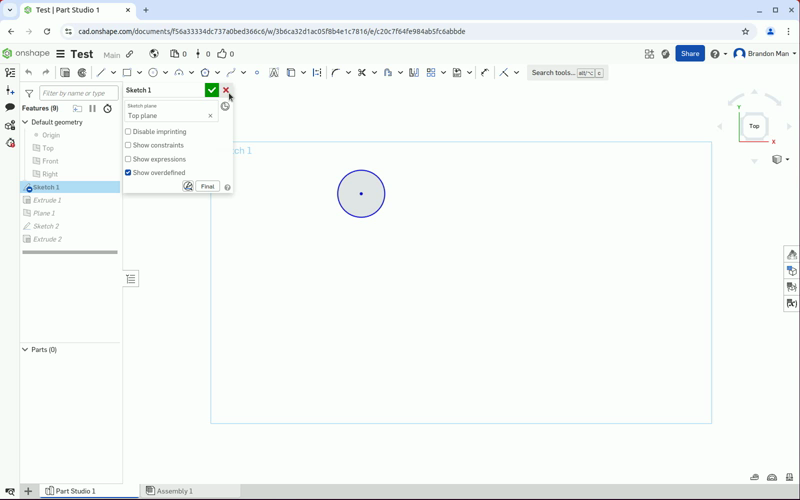
click(229, 92)
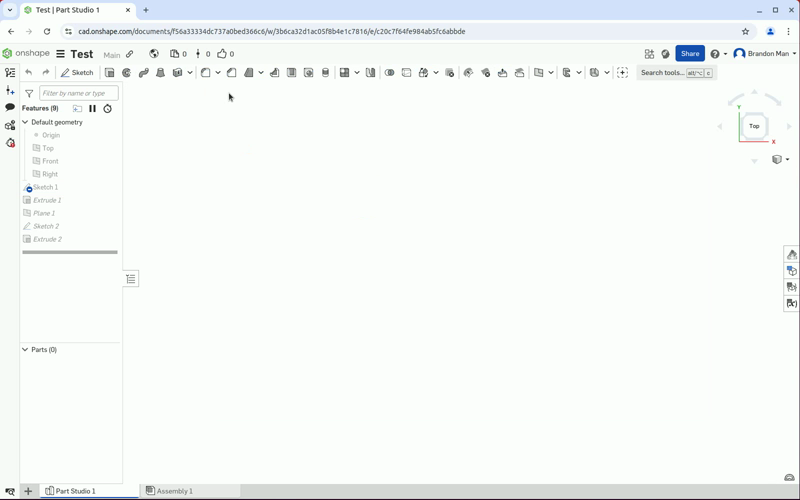
key(shift+s)
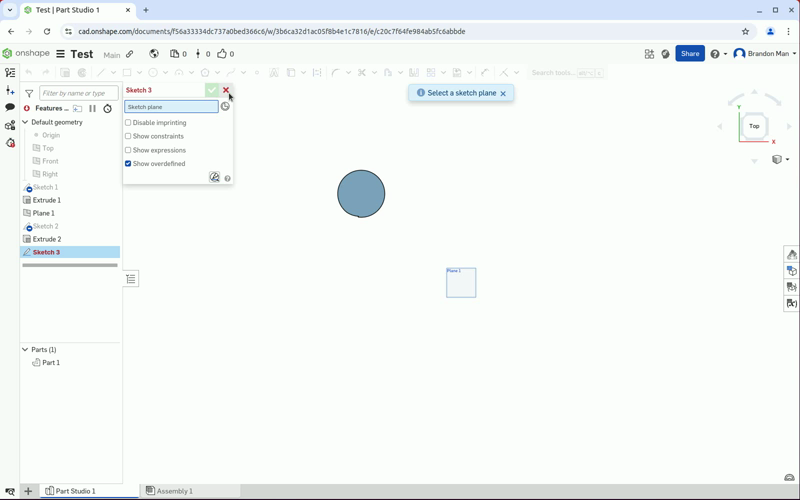
mouse_move(73, 215)
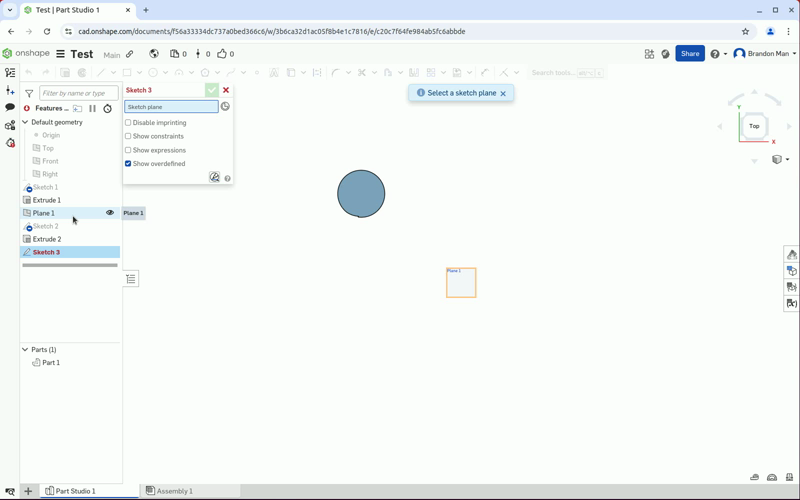
click(73, 215)
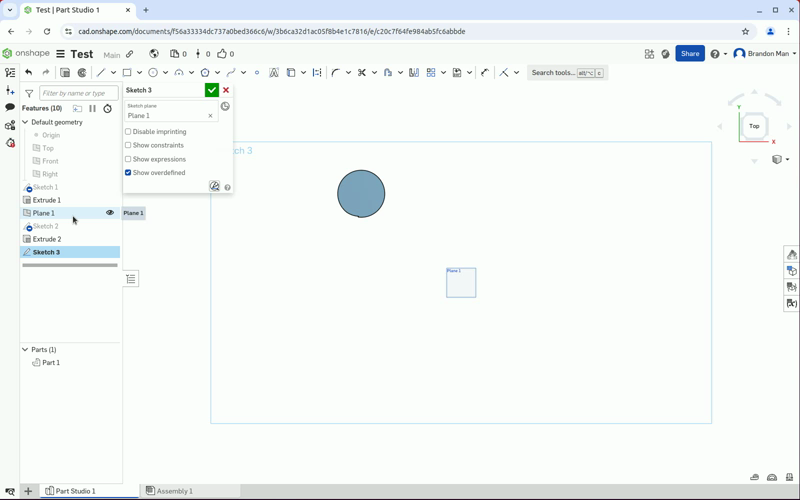
mouse_move(73, 352)
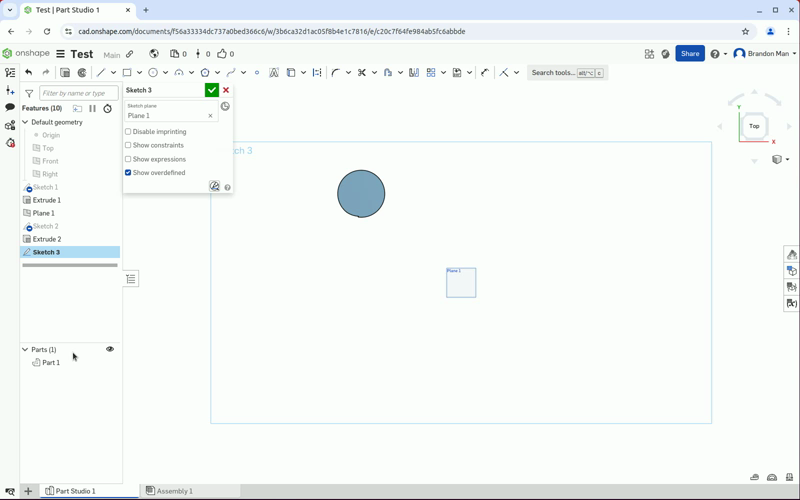
key(y)
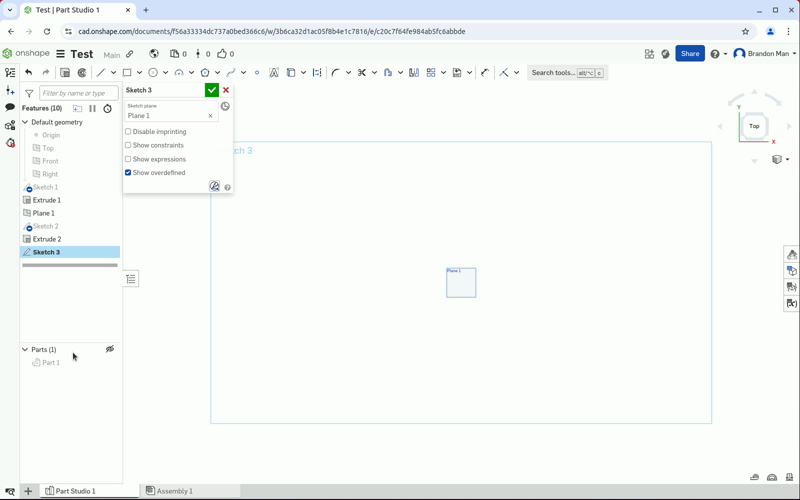
key(a)
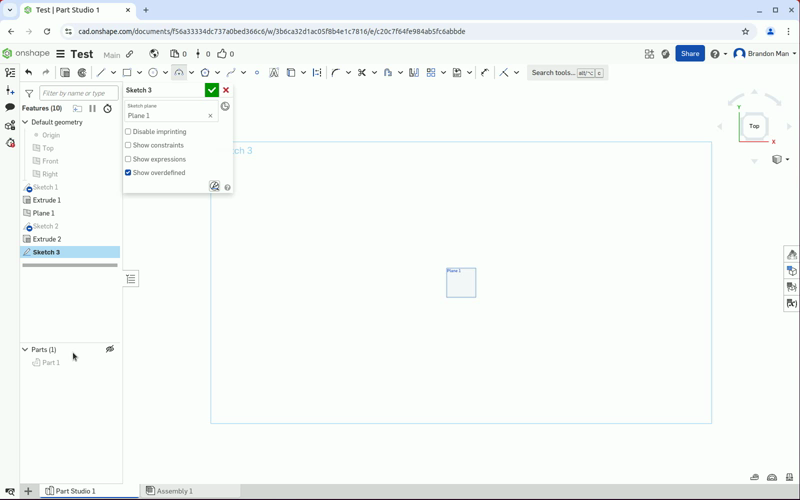
key_down(shift)
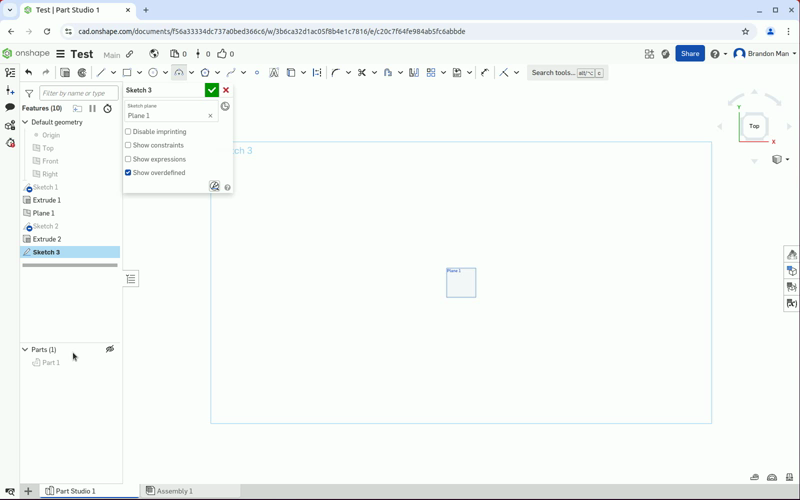
mouse_move(358, 216)
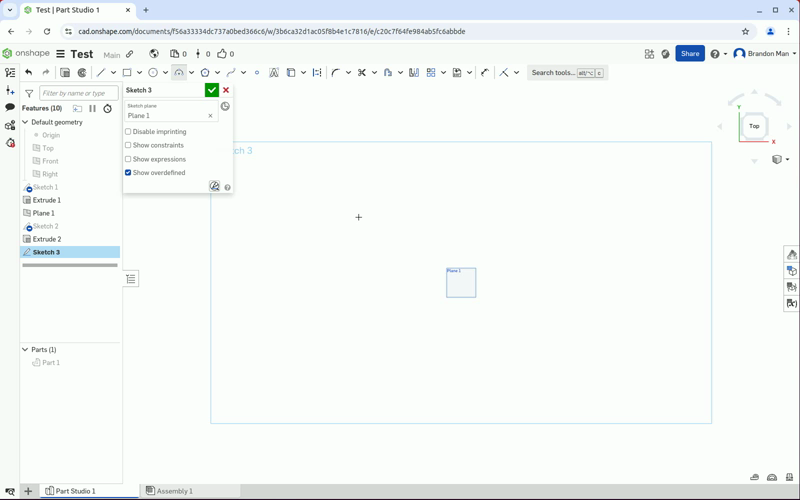
click(358, 216)
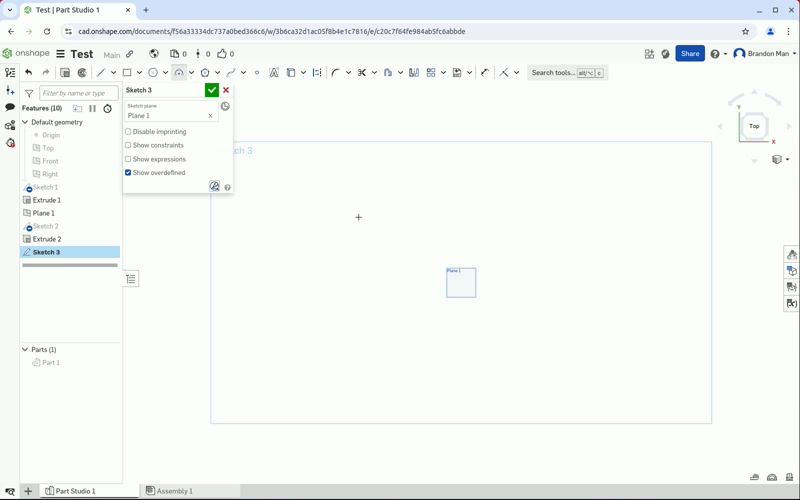
key_up(shift)
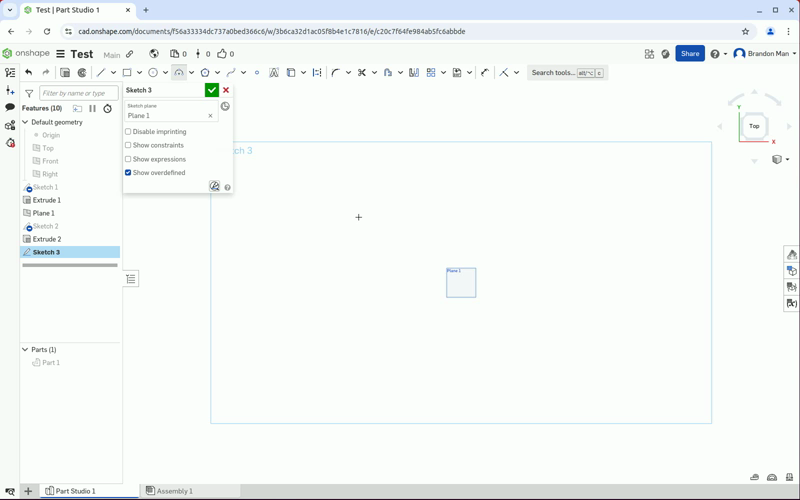
key_down(shift)
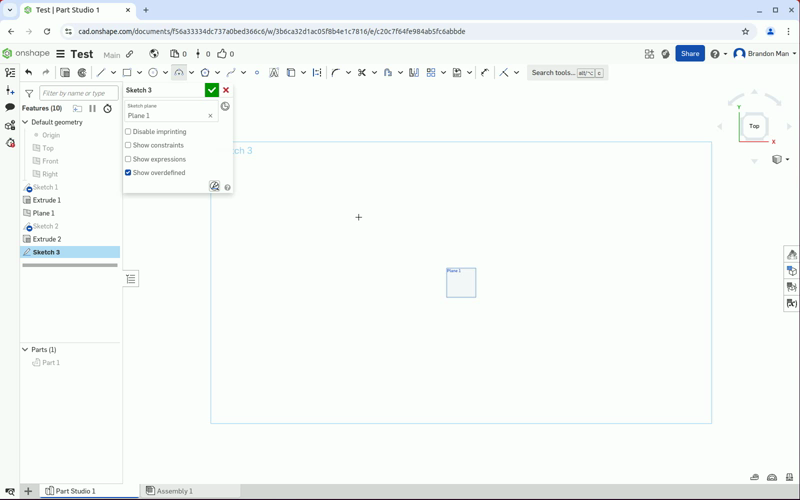
mouse_move(358, 170)
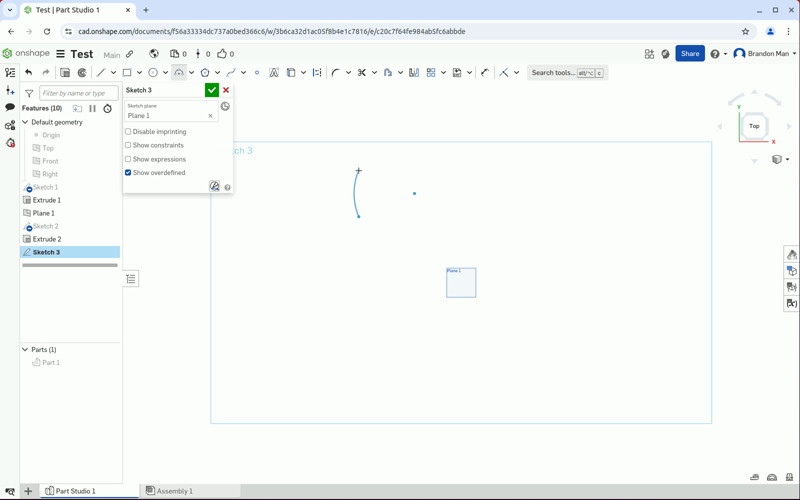
click(358, 170)
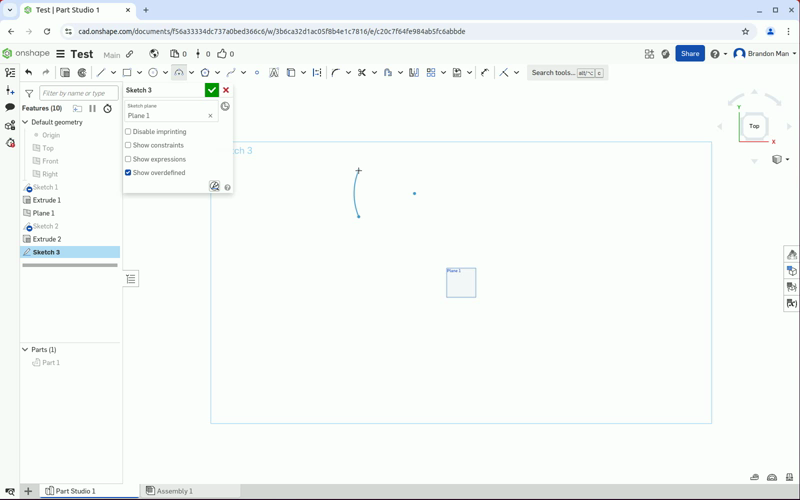
mouse_move(368, 193)
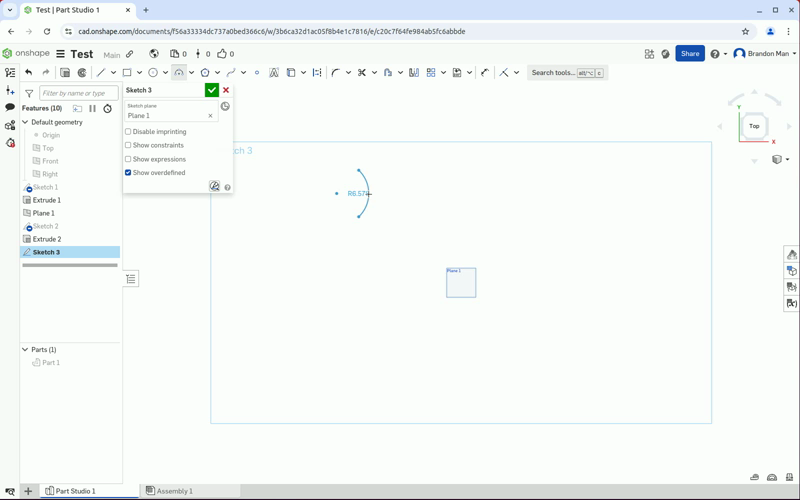
click(368, 193)
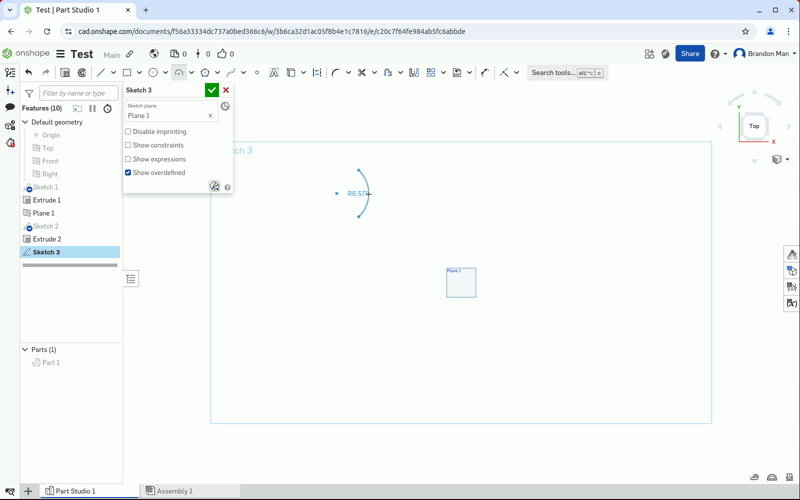
key_up(shift)
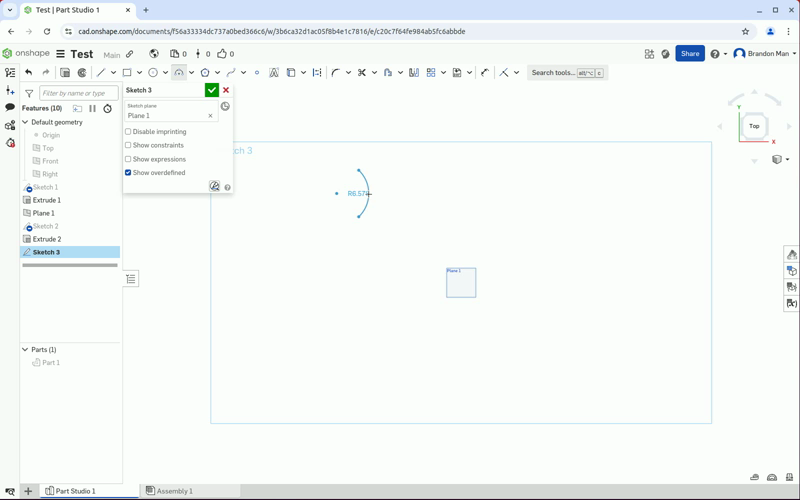
mouse_move(358, 170)
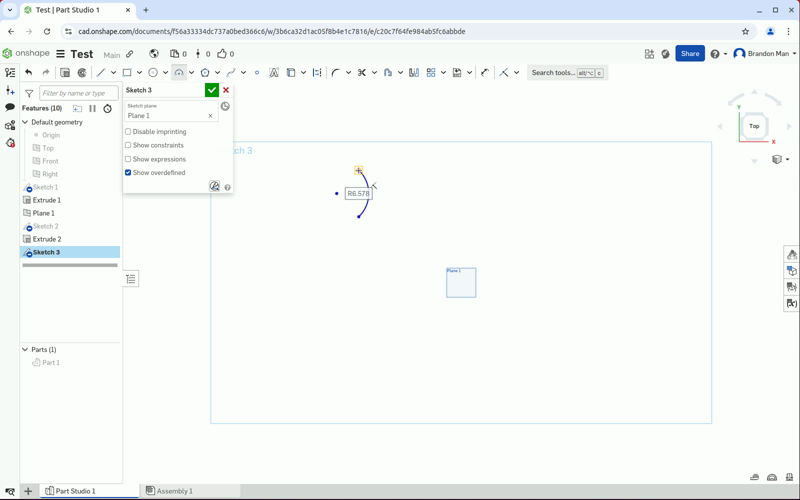
click(358, 170)
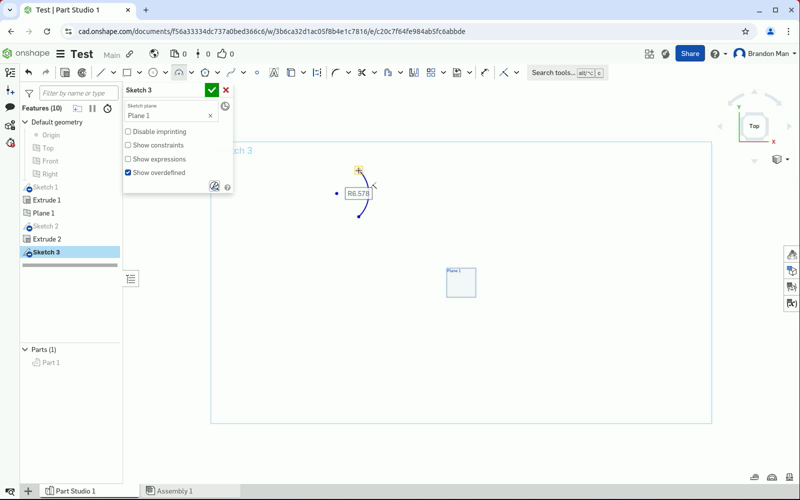
mouse_move(358, 216)
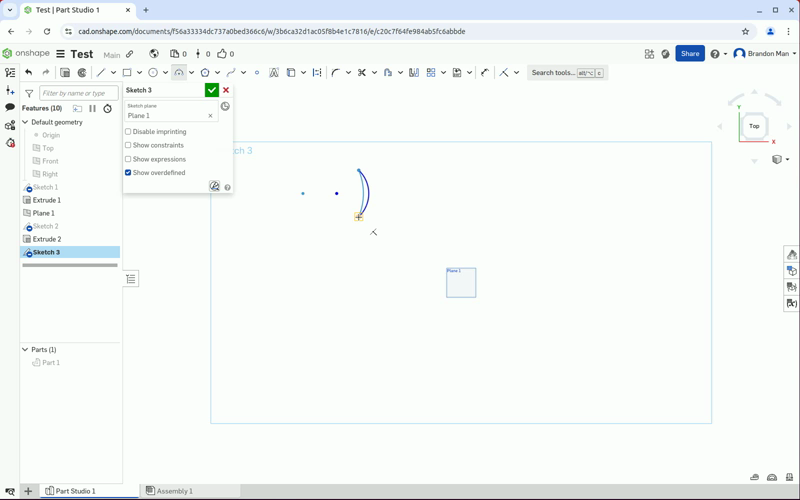
click(358, 216)
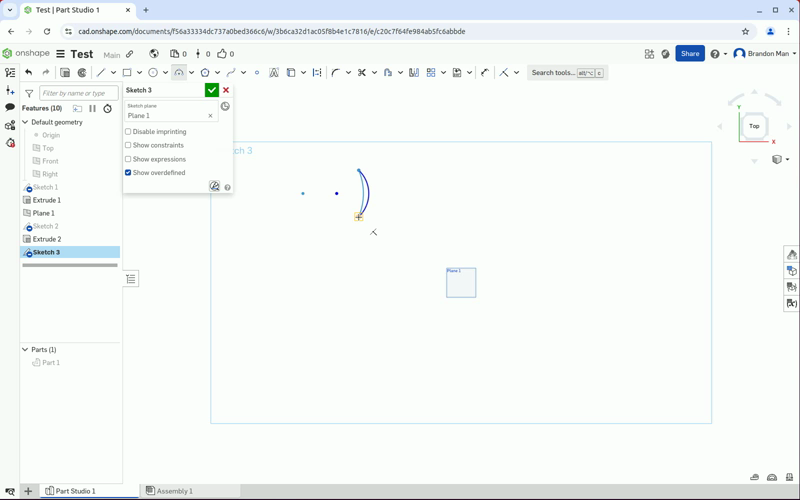
key_down(shift)
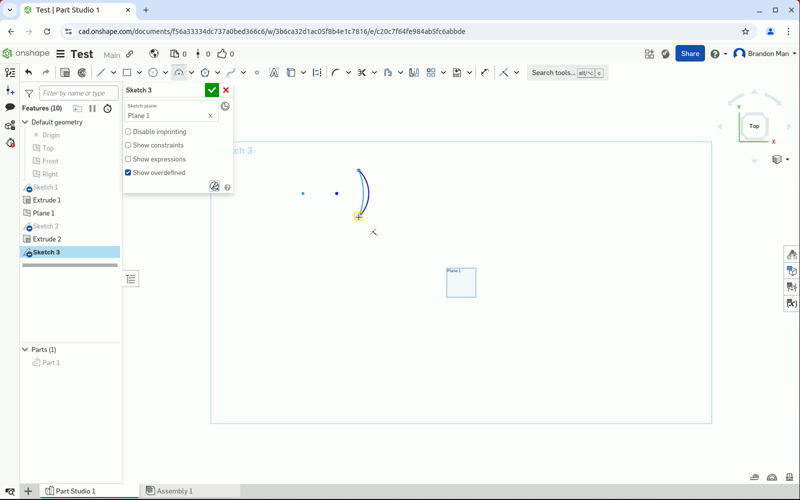
mouse_move(336, 193)
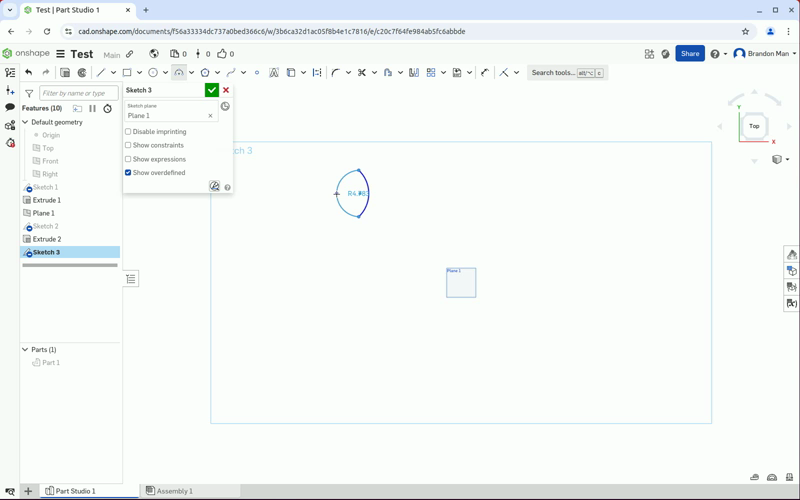
scroll(6)
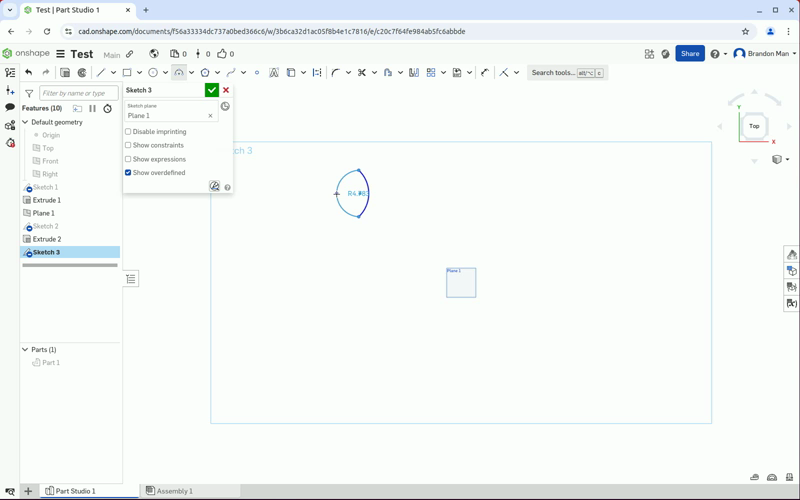
scroll(6)
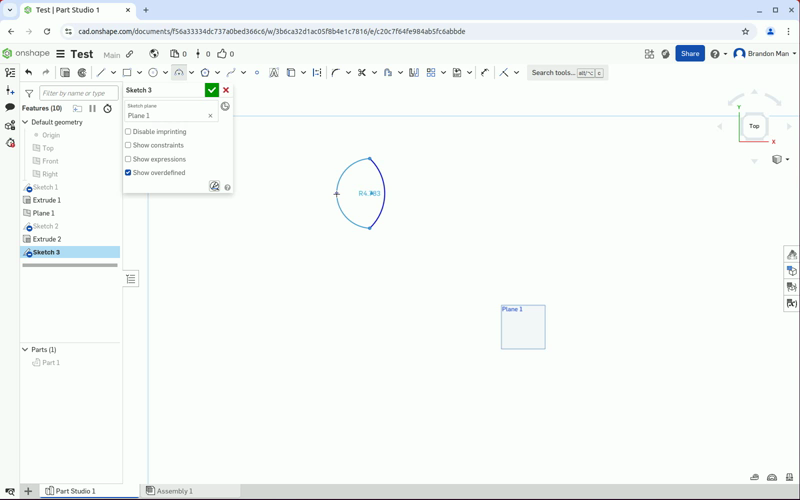
scroll(6)
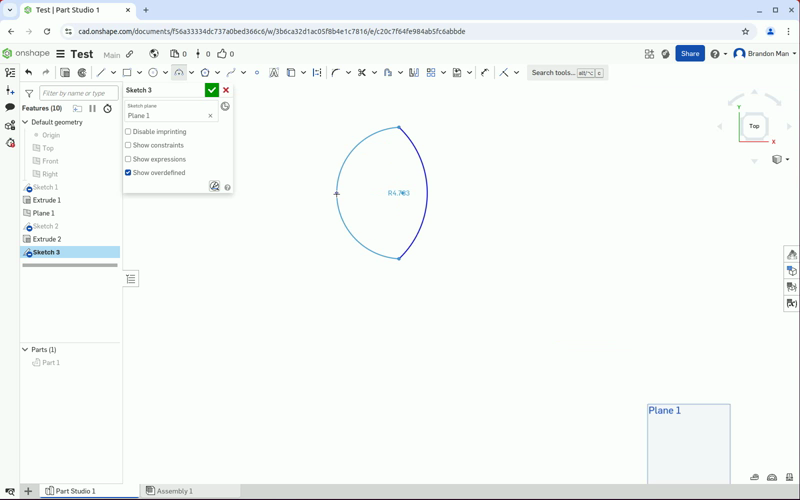
scroll(6)
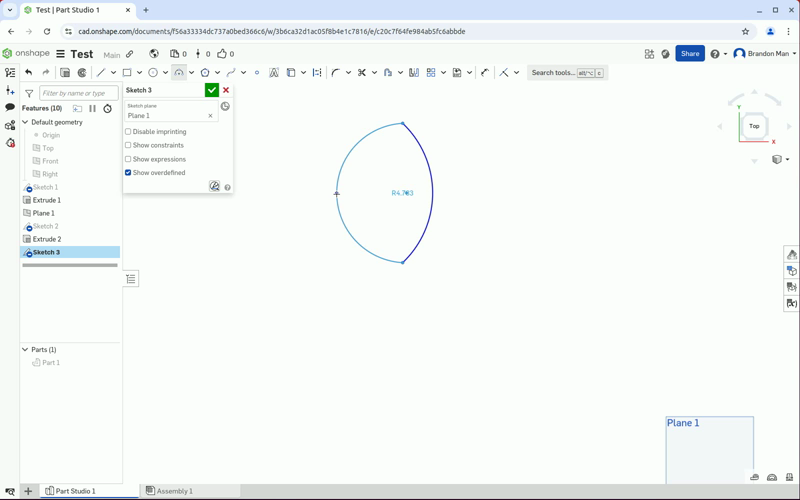
scroll(6)
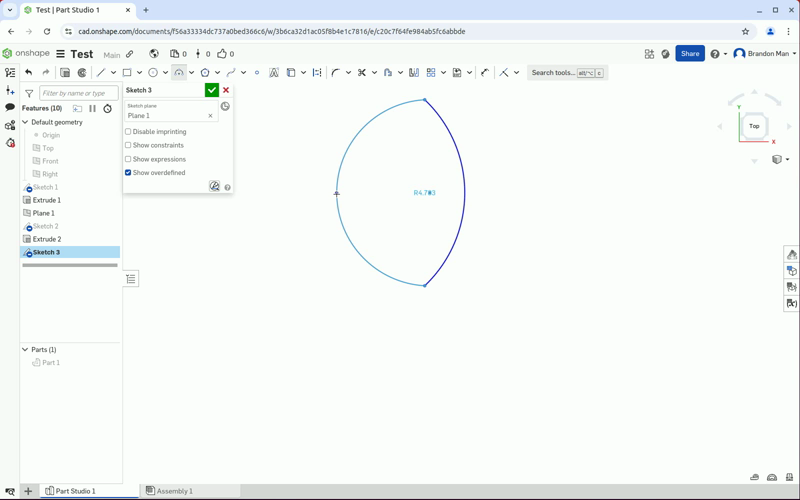
scroll(6)
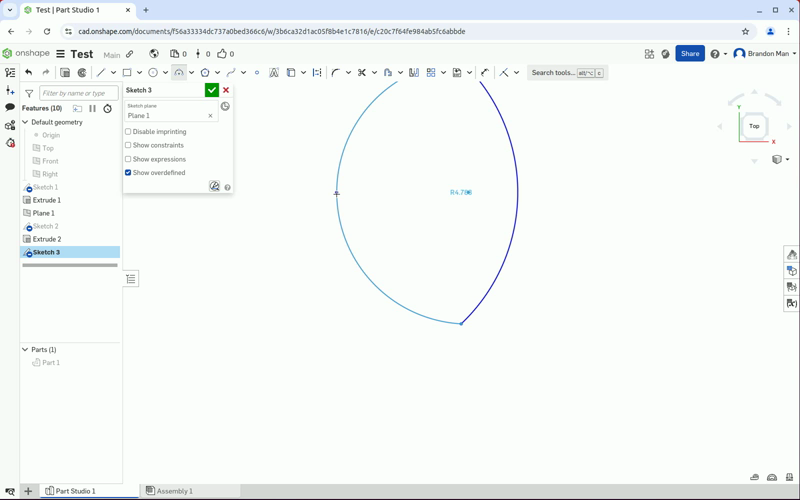
scroll(6)
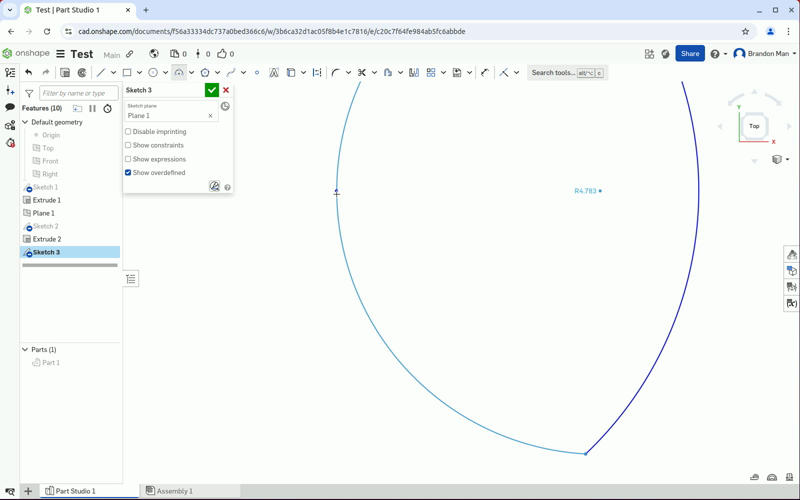
click(336, 193)
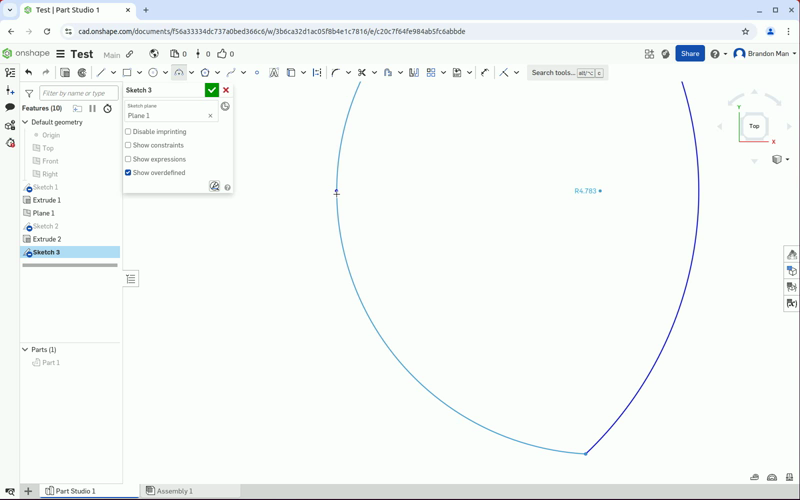
scroll(-6)
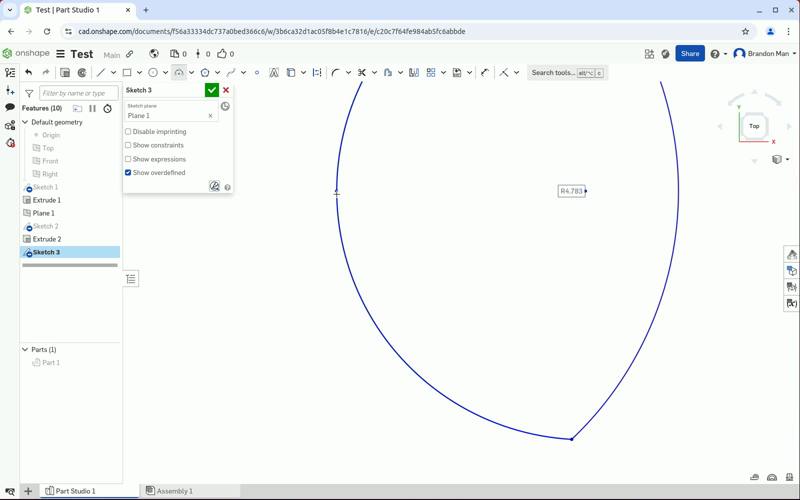
scroll(-6)
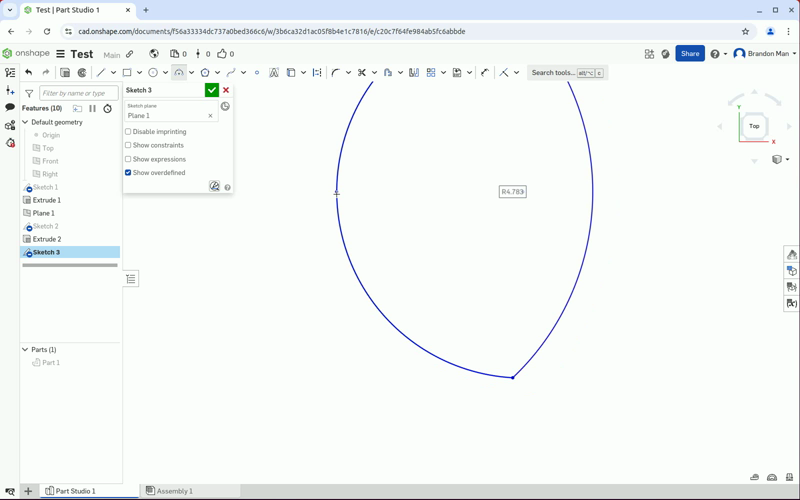
scroll(-6)
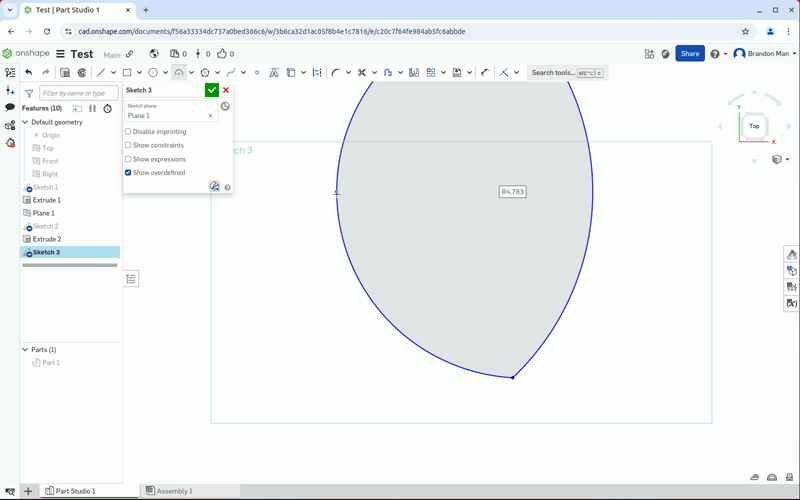
scroll(-6)
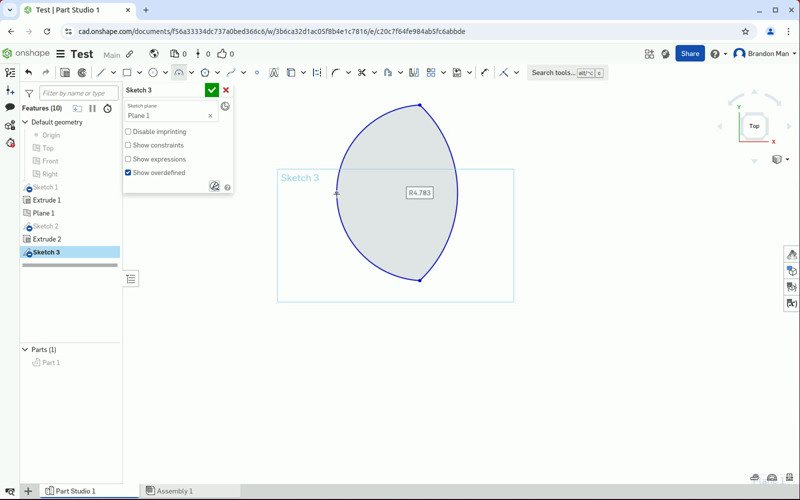
scroll(-6)
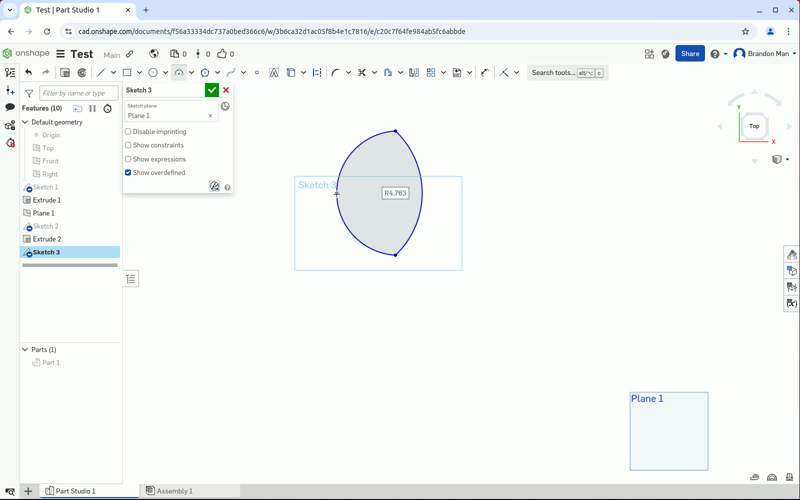
scroll(-6)
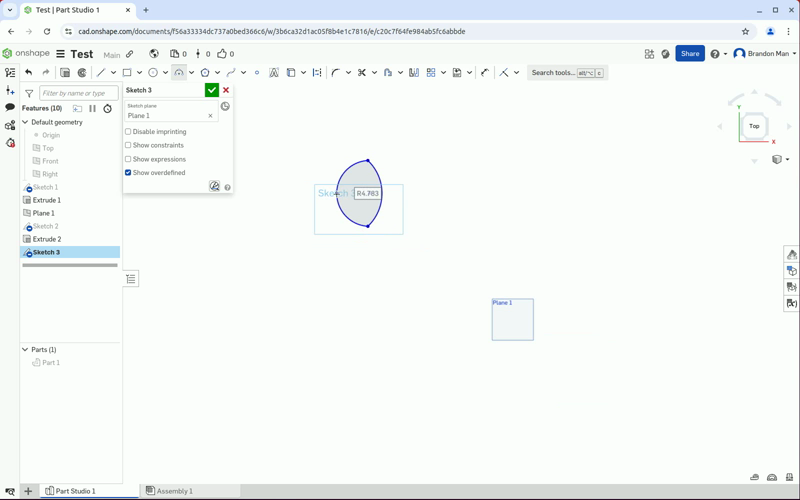
scroll(-6)
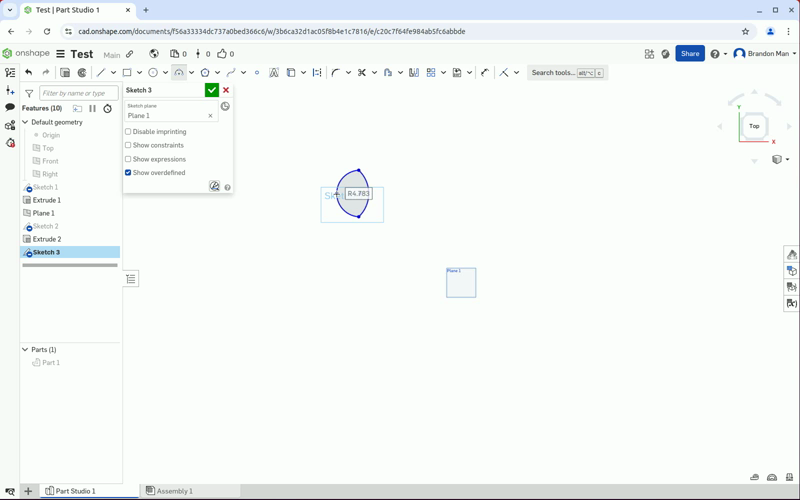
key_up(shift)
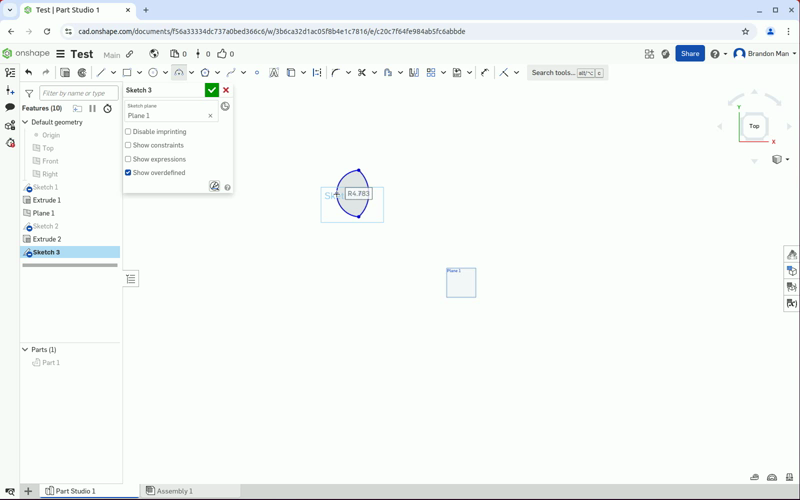
key(esc)
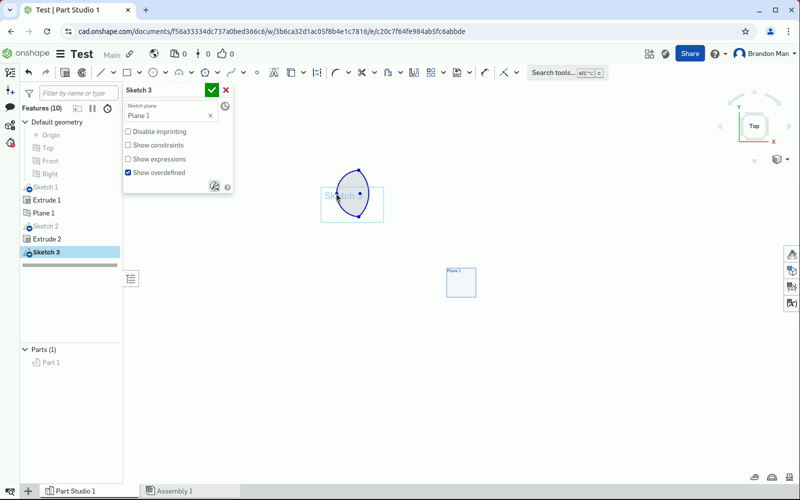
mouse_move(349, 198)
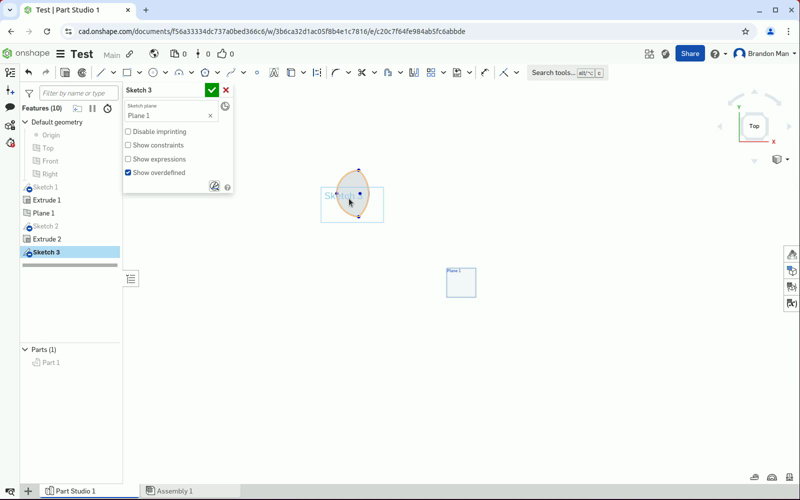
scroll(6)
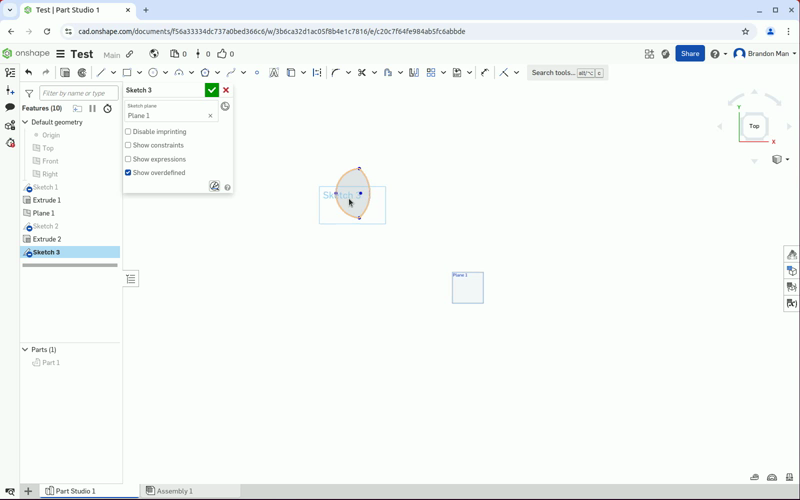
scroll(6)
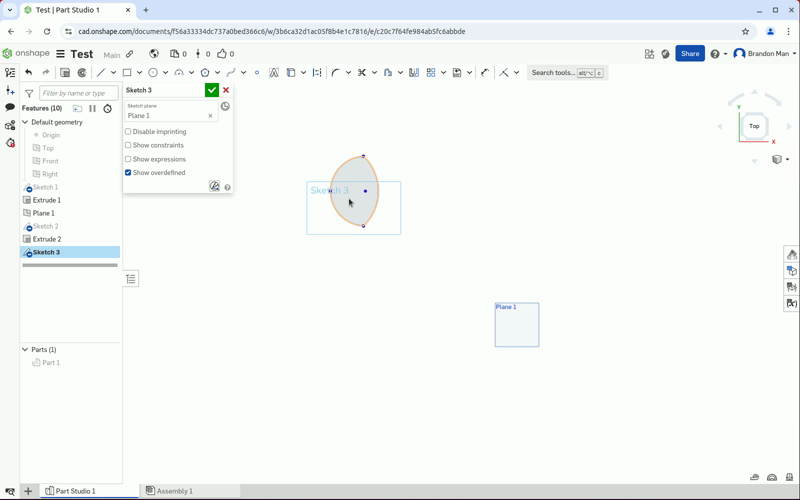
scroll(6)
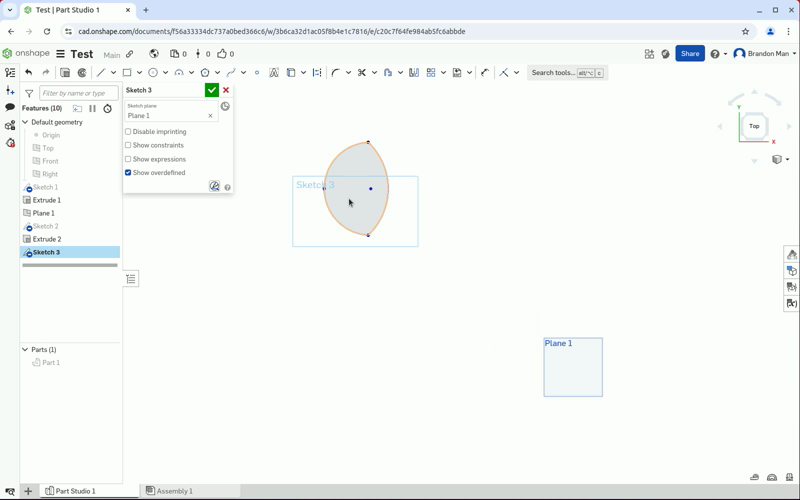
scroll(6)
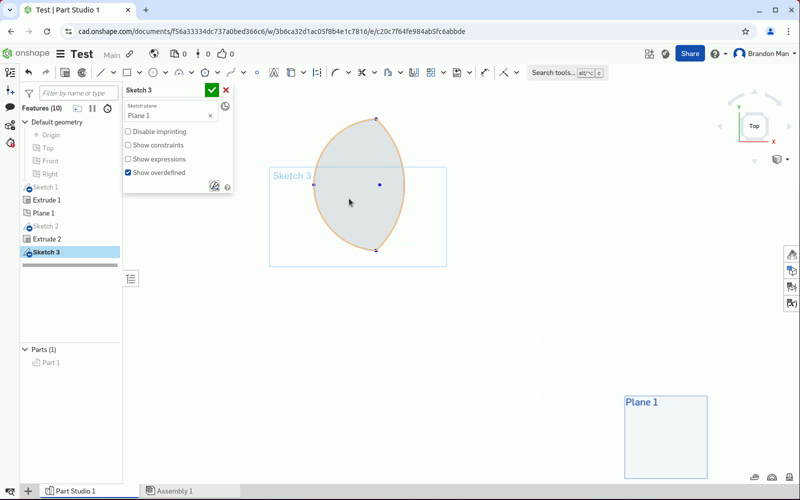
scroll(6)
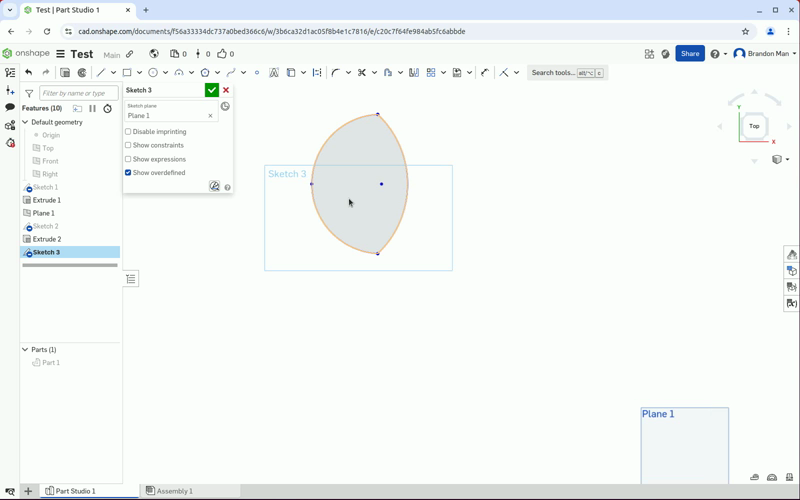
scroll(6)
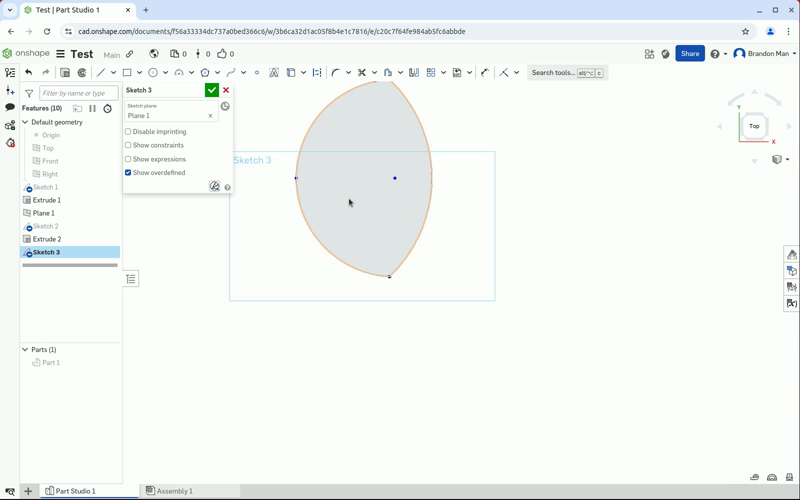
scroll(6)
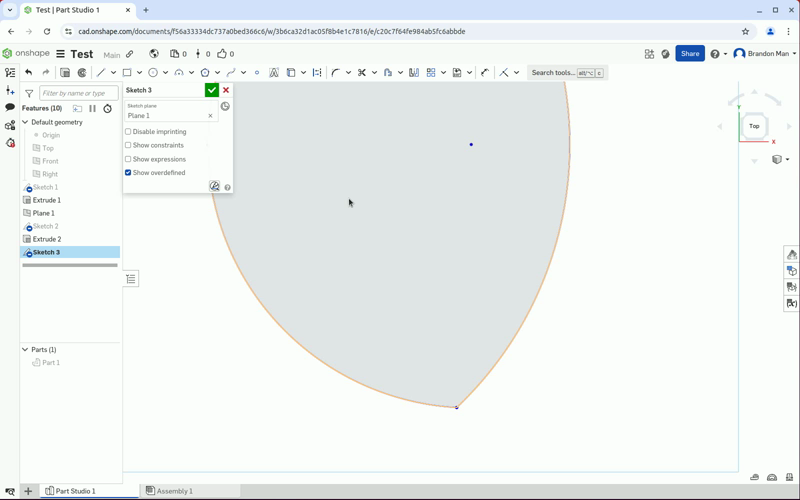
click(349, 198)
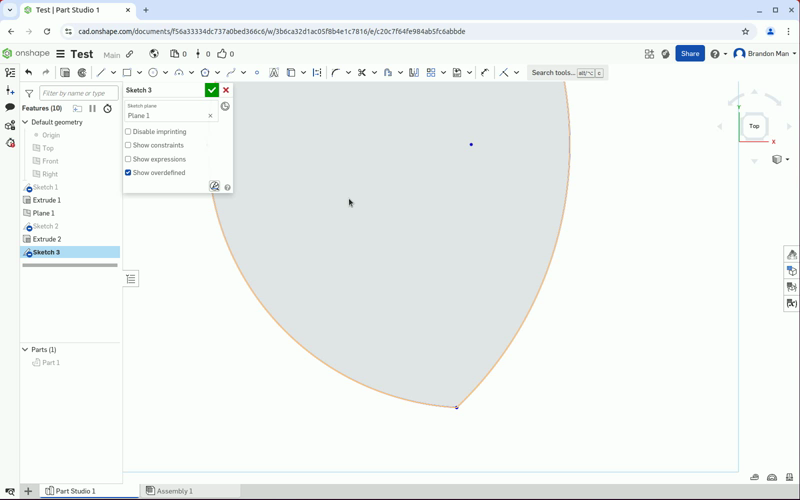
scroll(-6)
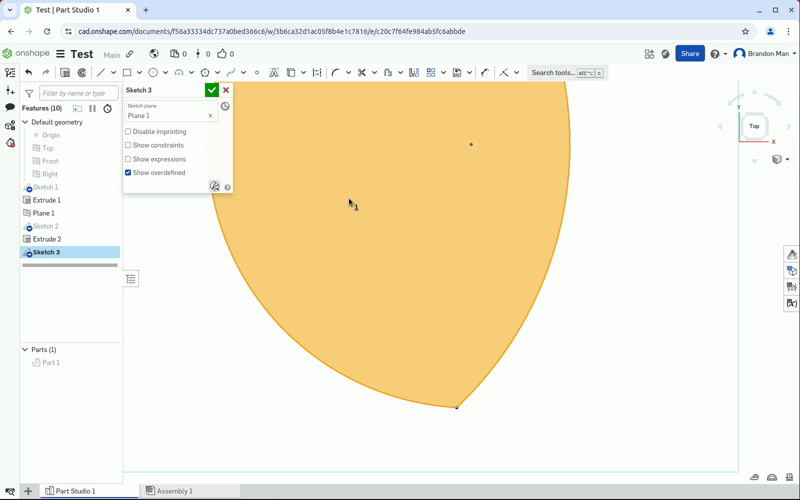
scroll(-6)
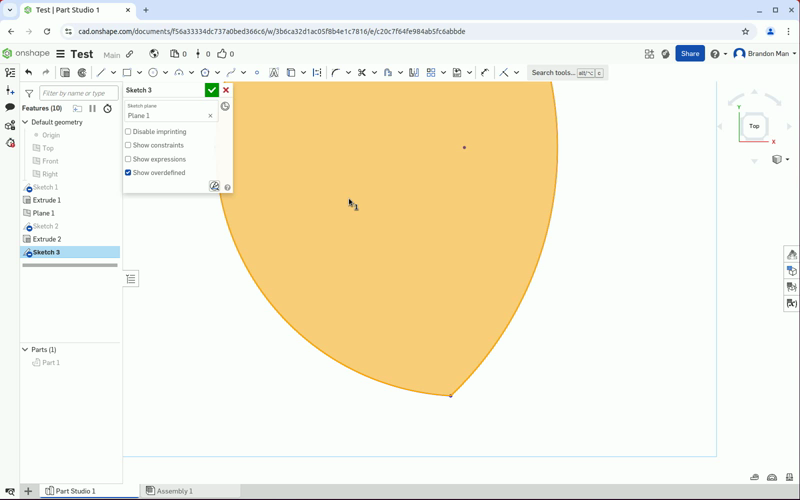
scroll(-6)
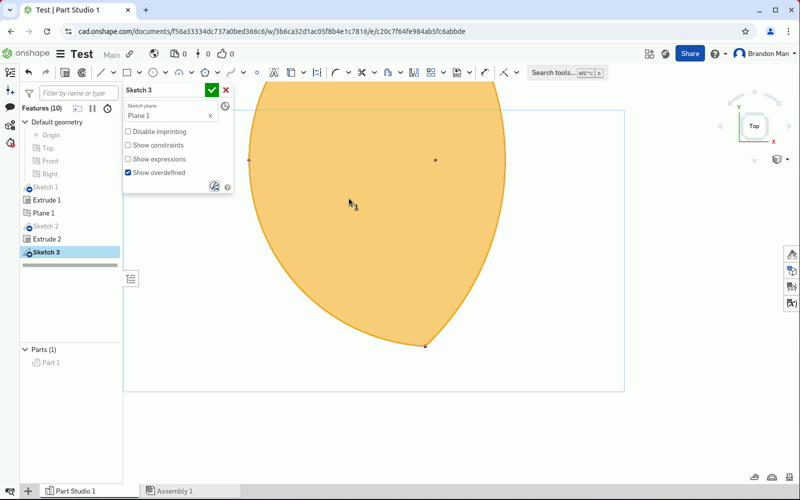
scroll(-6)
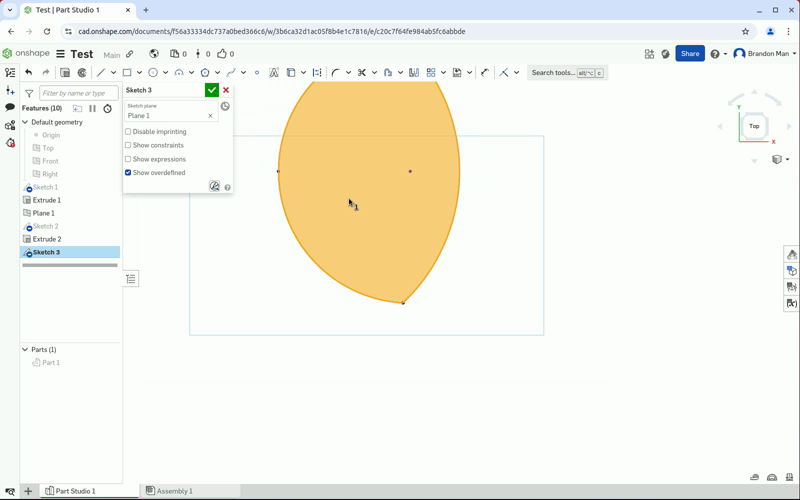
scroll(-6)
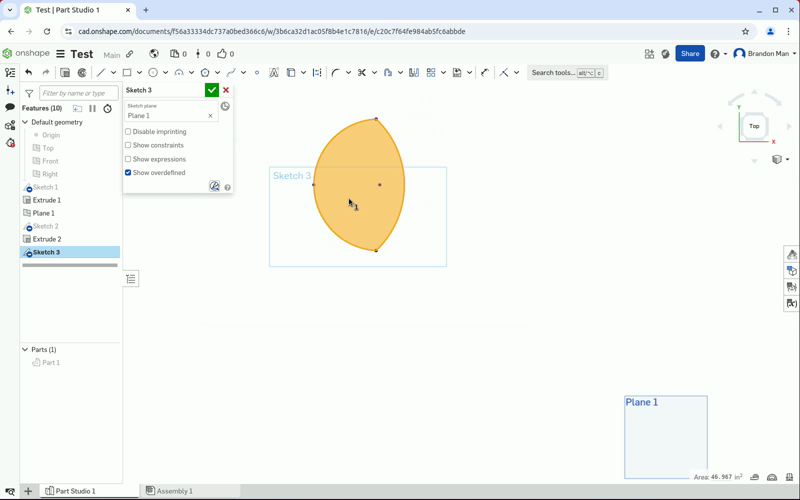
scroll(-6)
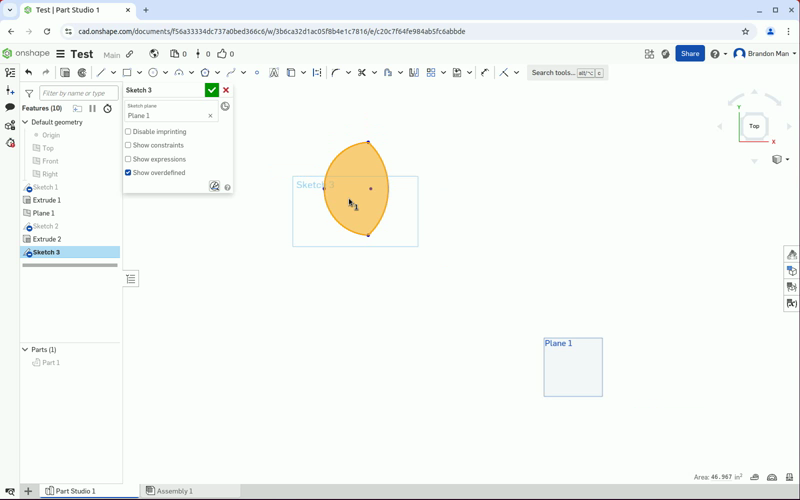
scroll(-6)
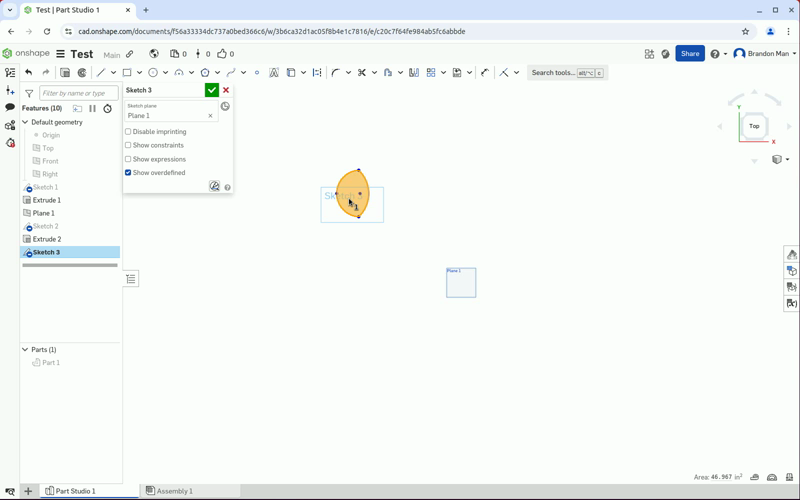
mouse_move(73, 352)
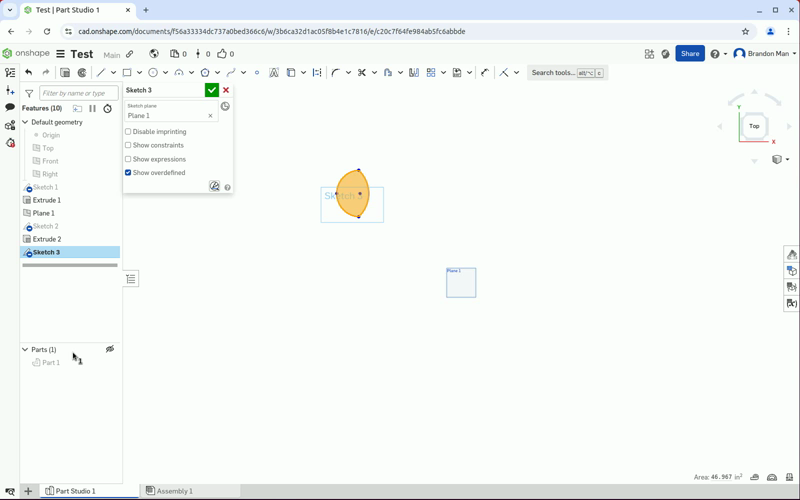
key(shift+y)
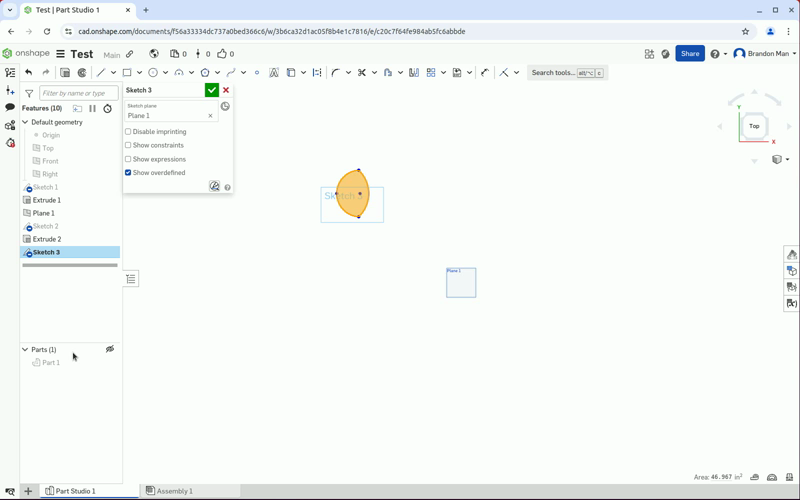
key(shift+e)
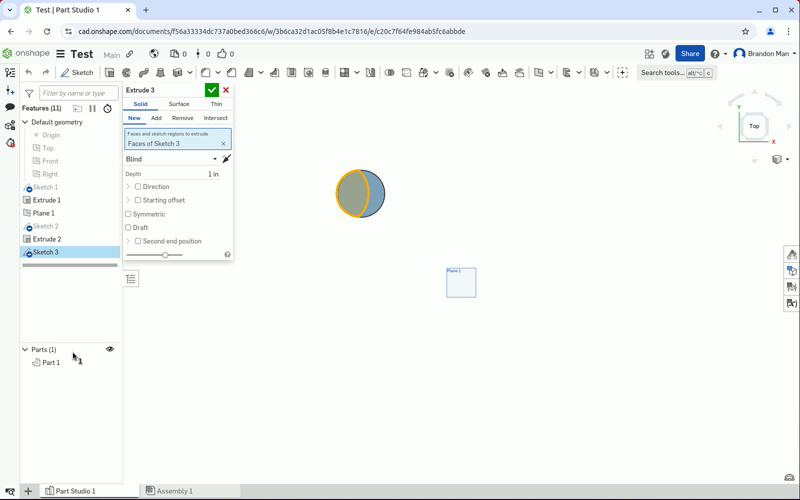
mouse_move(143, 106)
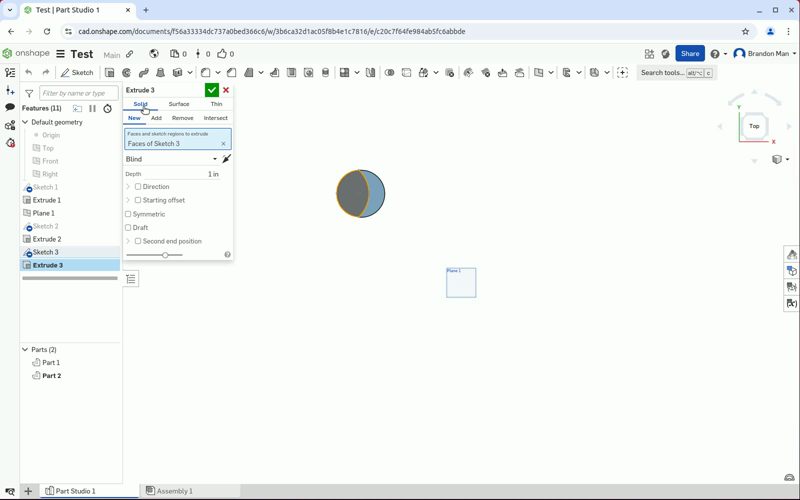
click(143, 106)
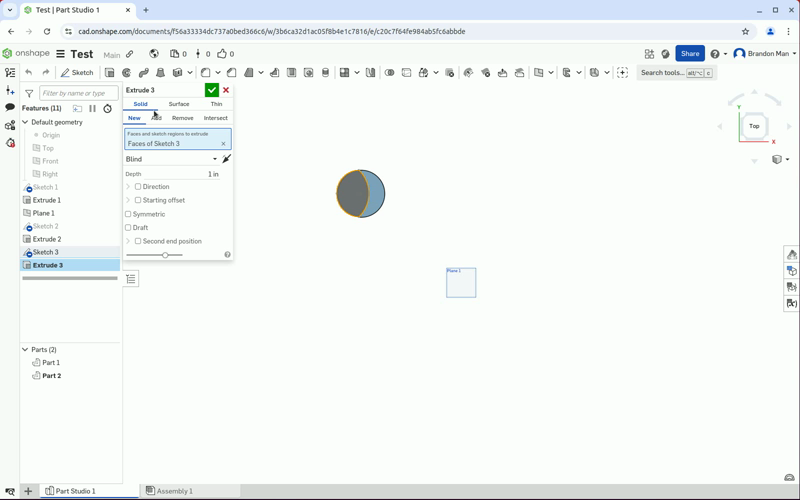
mouse_move(186, 120)
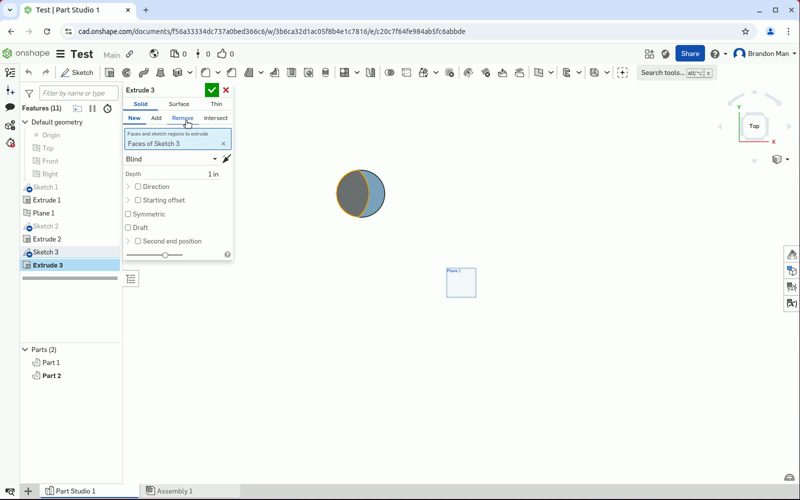
click(186, 120)
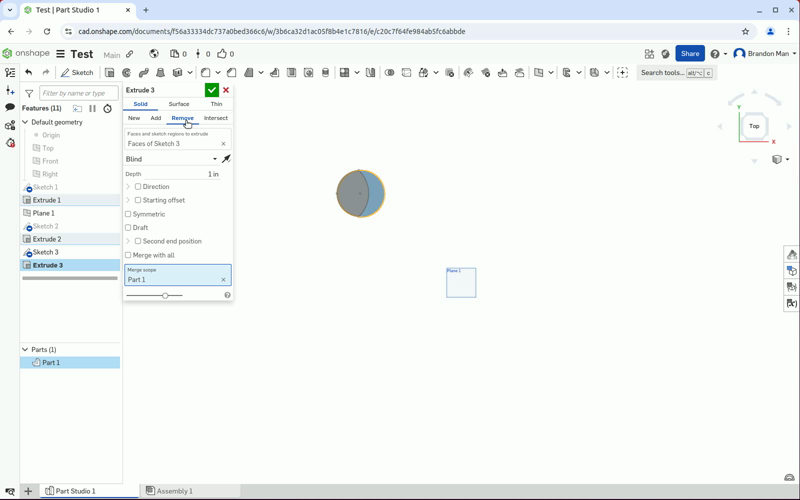
key(tab, 4)
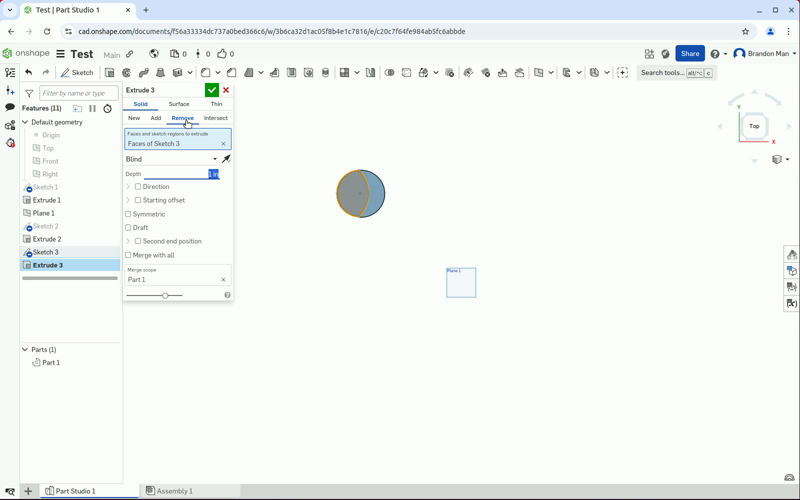
text(10.832)
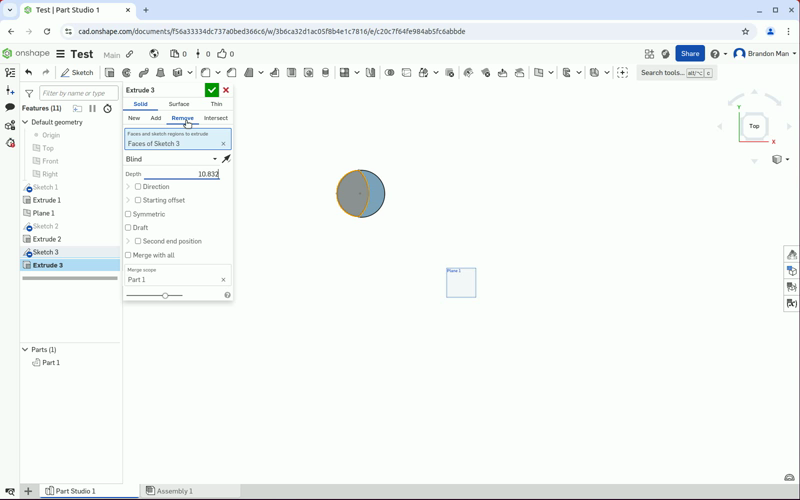
key(tab, 6)
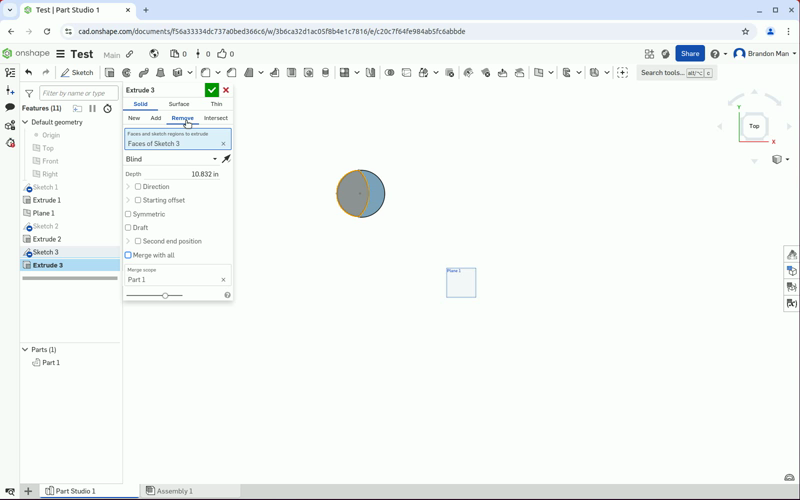
key(space)
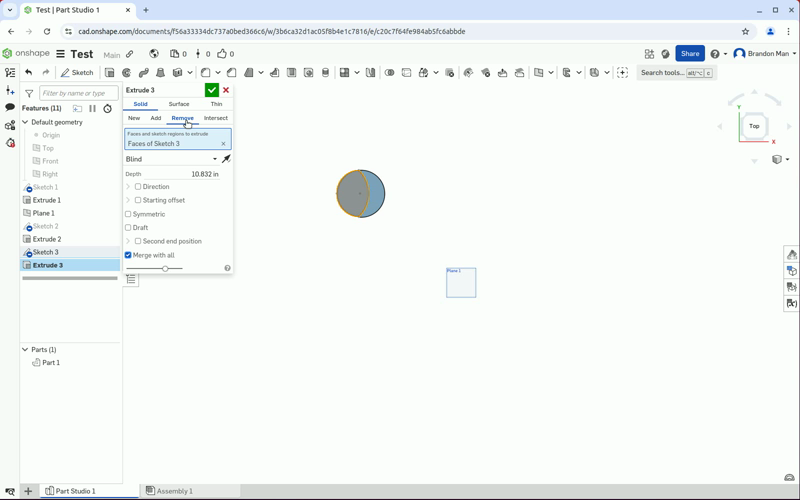
key(enter)
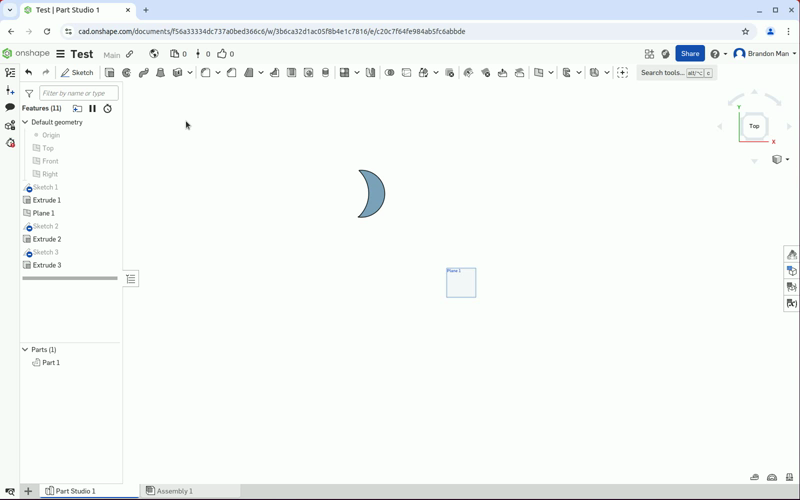
key(shift+h)
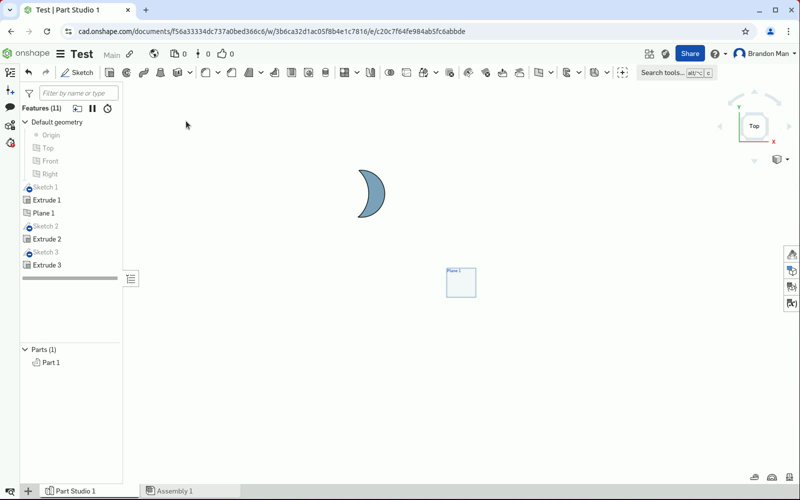
key(shift+h)
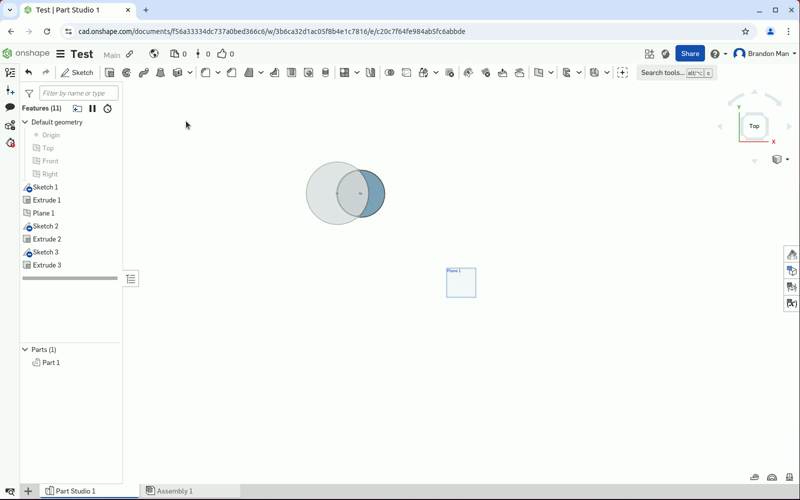
key(shift+7)
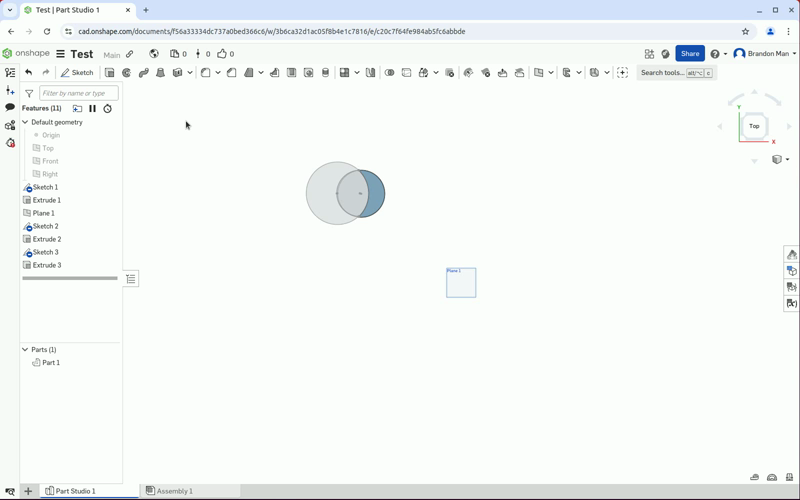
key(up, 3)
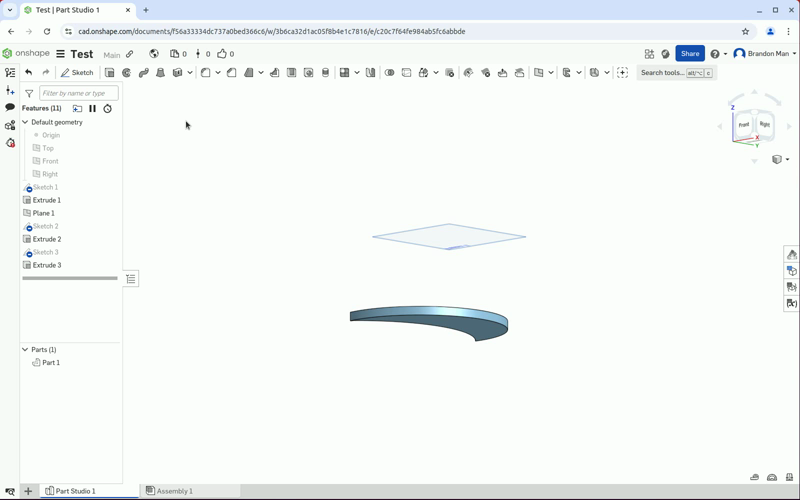
key(left, 3)
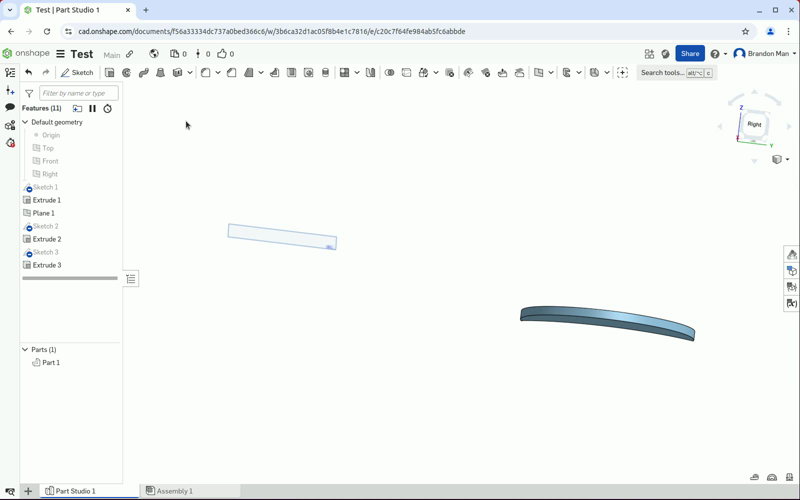
key(right, 3)
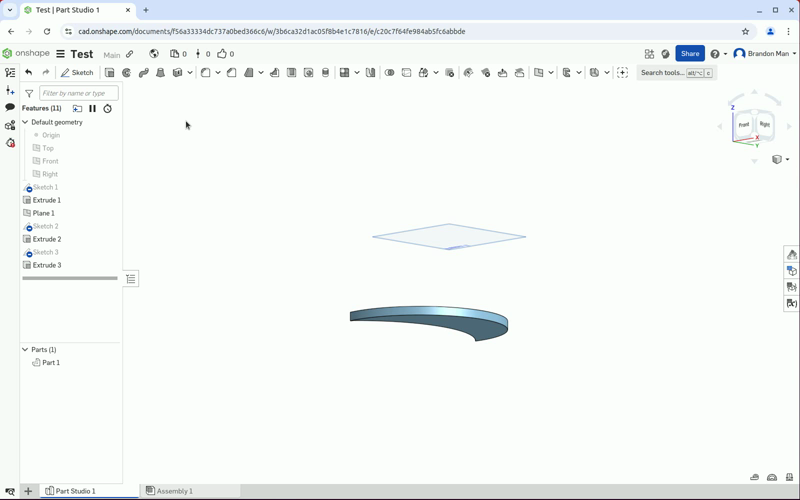
key(down, 3)
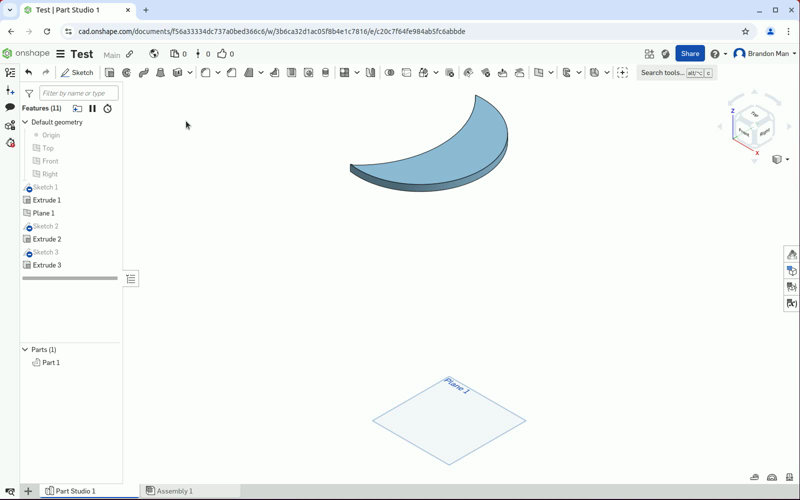
mouse_move(73, 189)
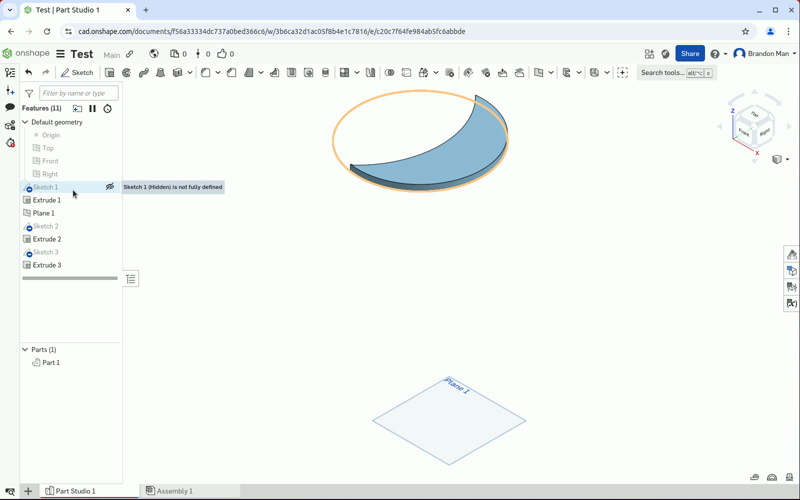
click(73, 189)